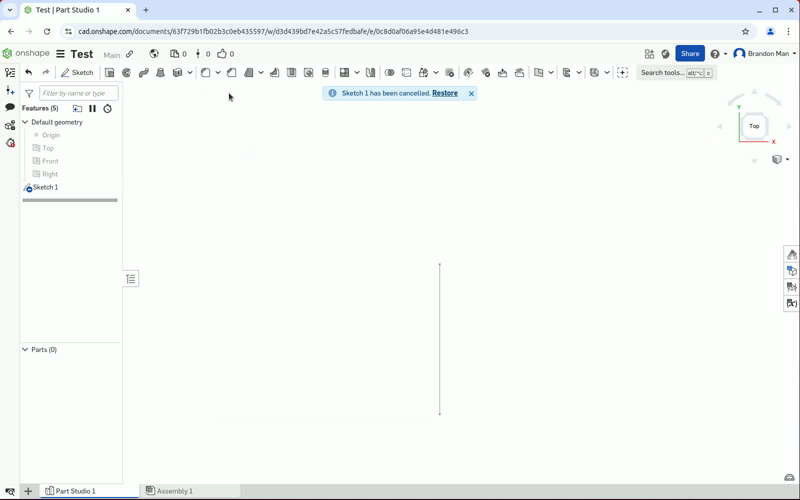
key(shift+h)
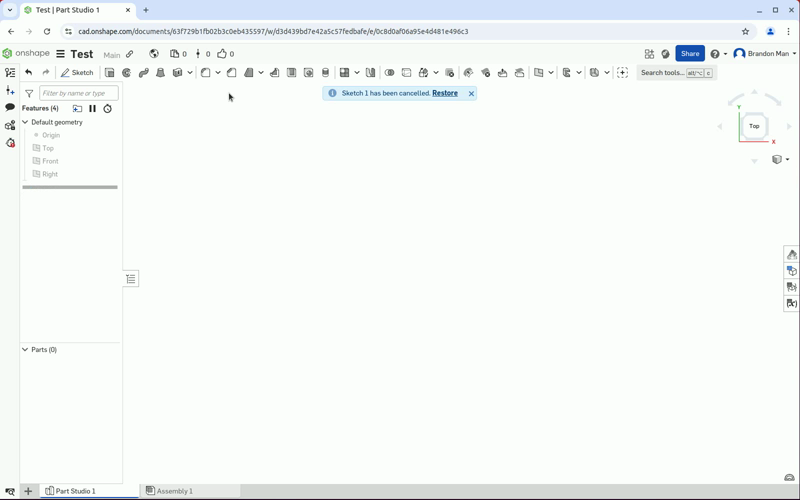
key(shift+s)
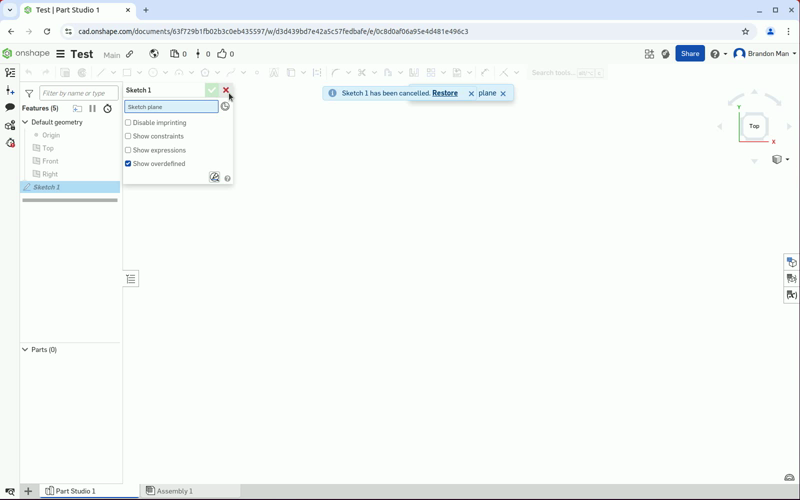
mouse_move(73, 150)
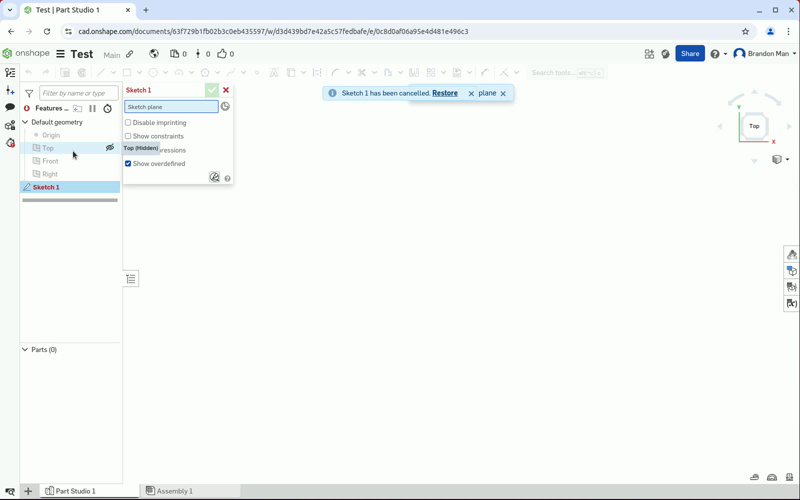
click(73, 150)
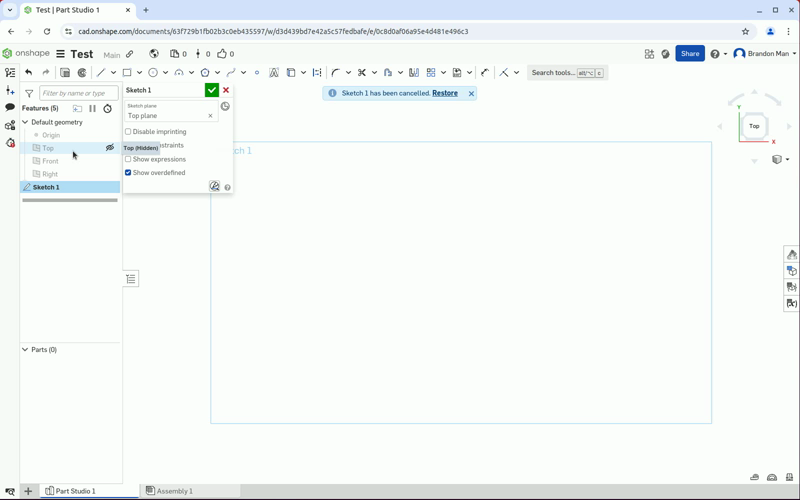
mouse_move(73, 352)
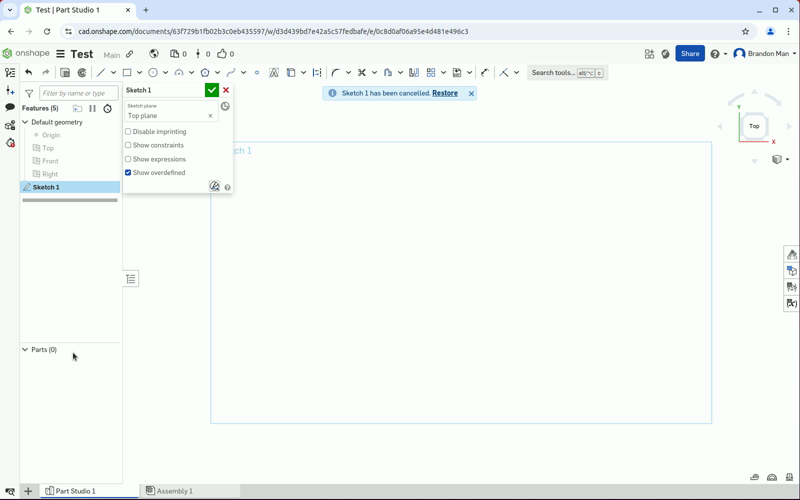
key(y)
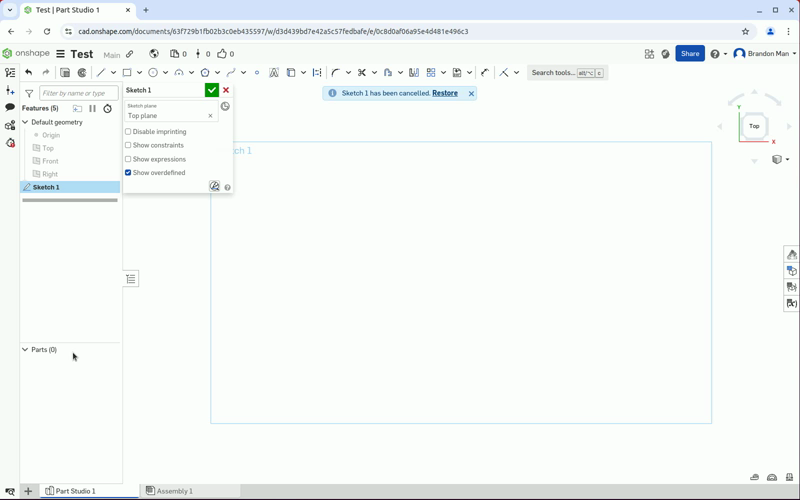
key(c)
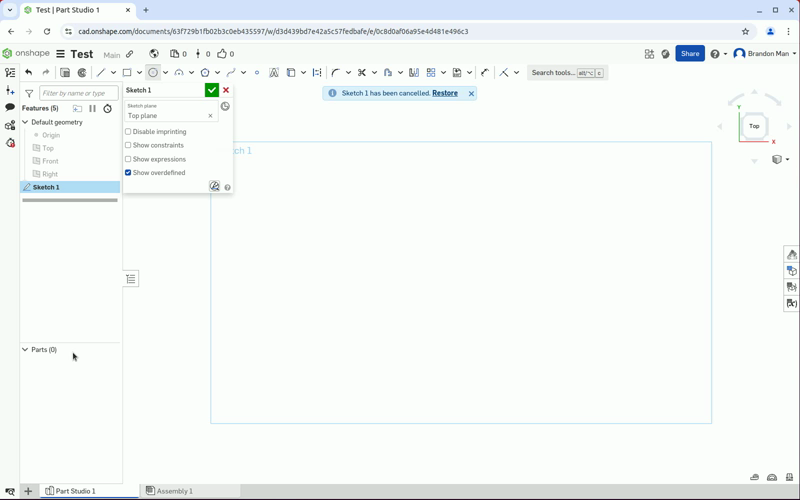
key_down(shift)
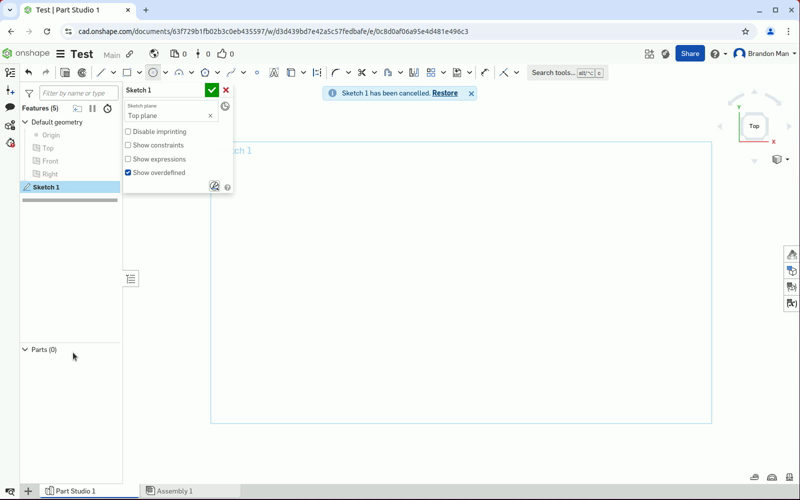
mouse_move(407, 259)
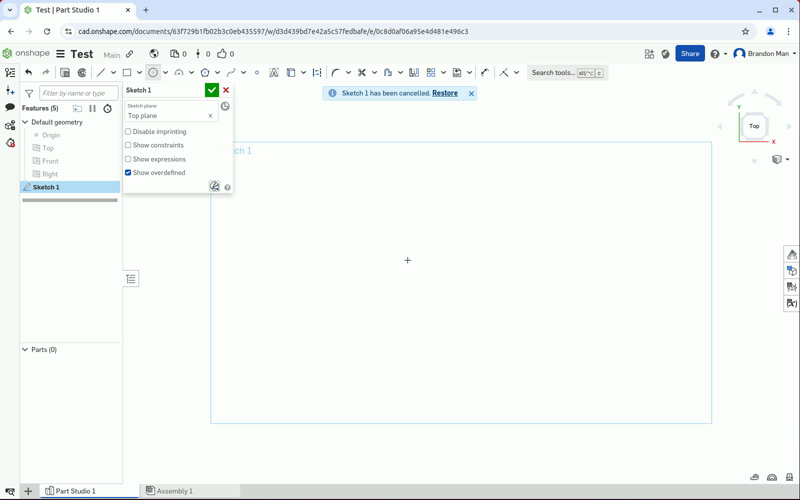
click(407, 259)
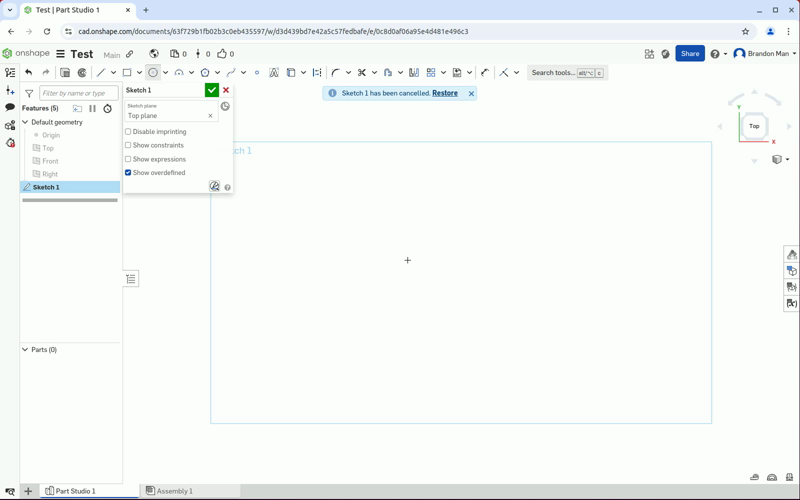
key_up(shift)
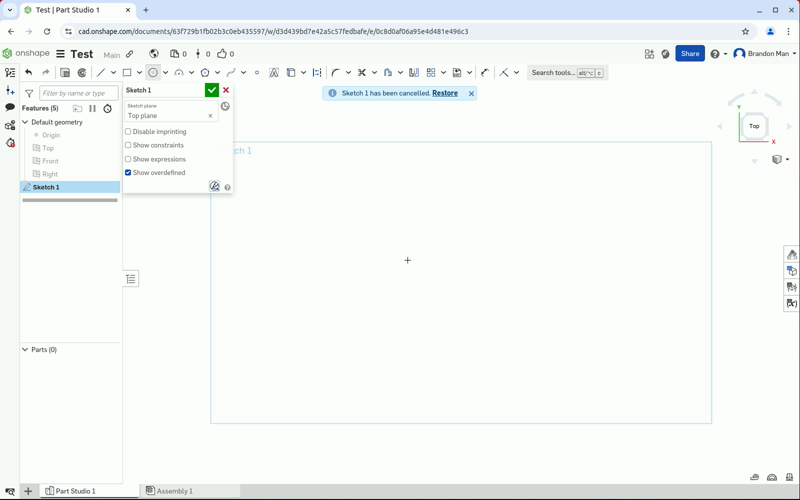
mouse_move(416, 259)
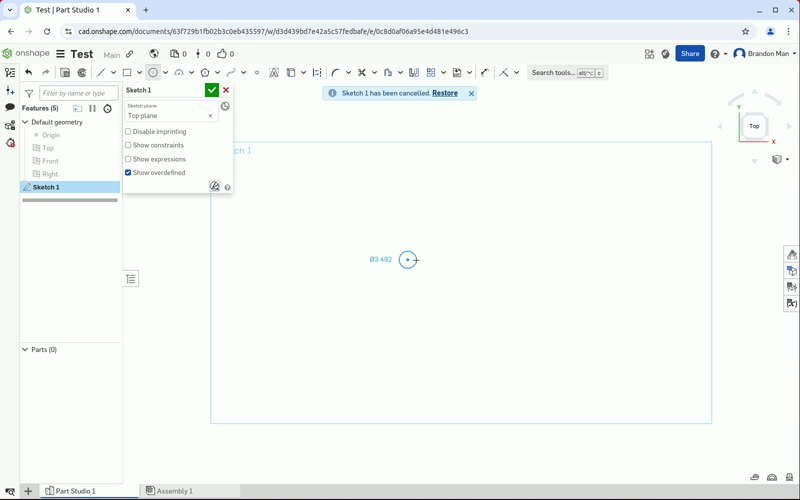
click(416, 259)
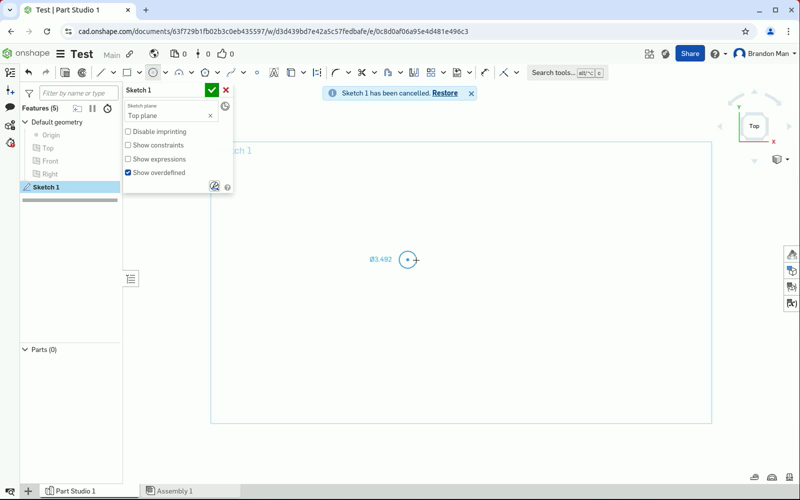
key(esc)
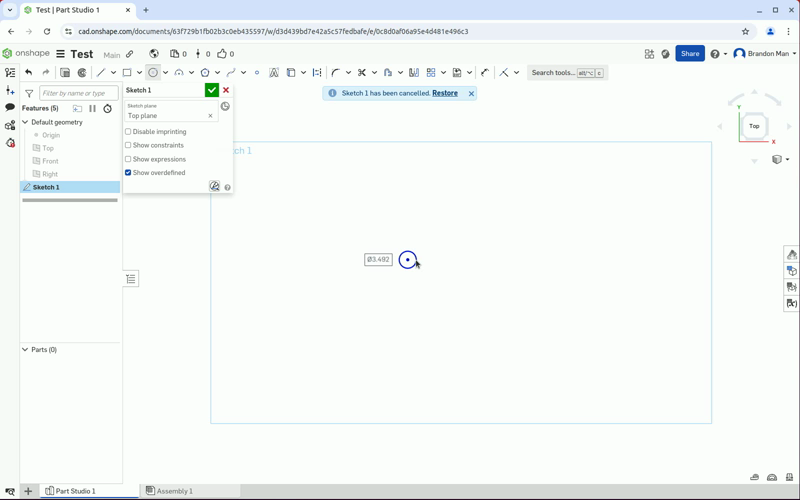
mouse_move(411, 262)
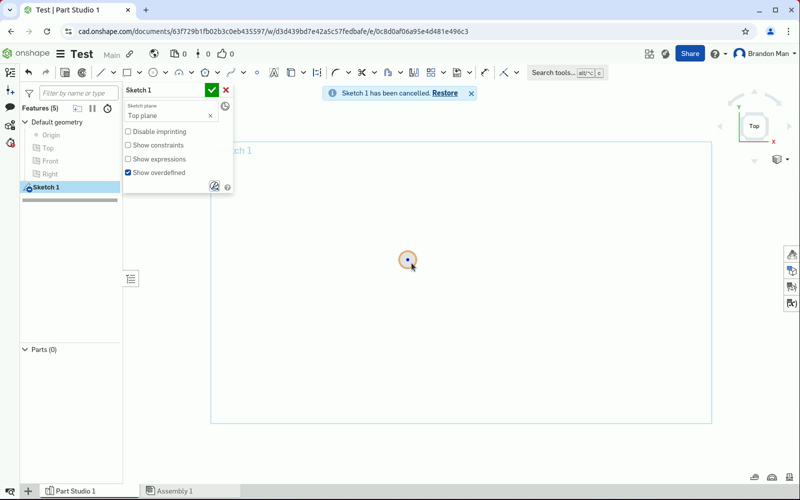
scroll(6)
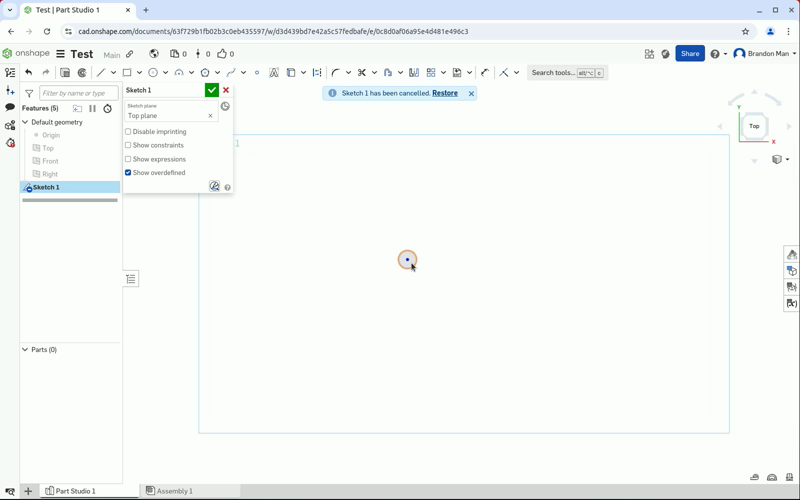
scroll(6)
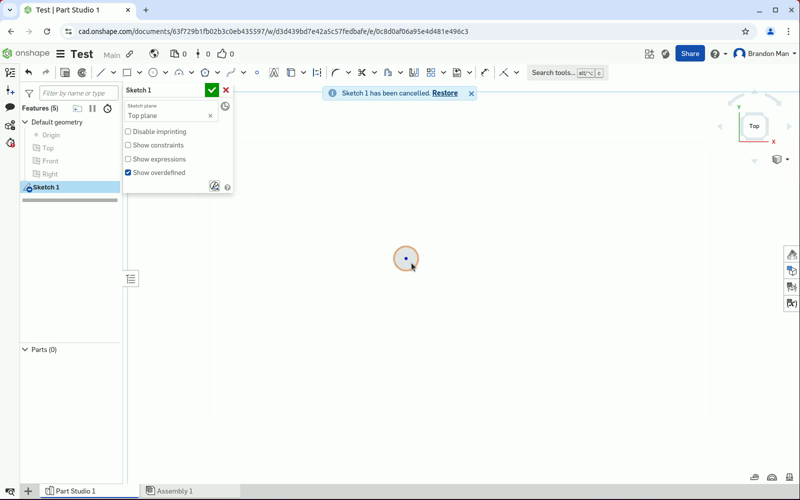
scroll(6)
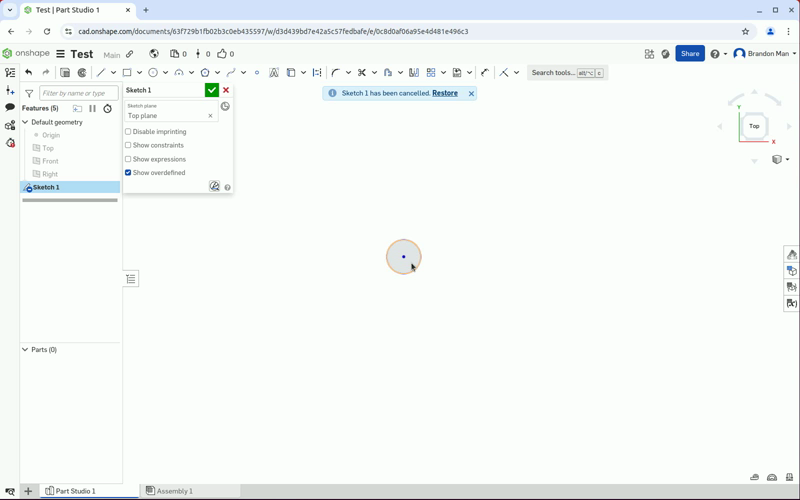
scroll(6)
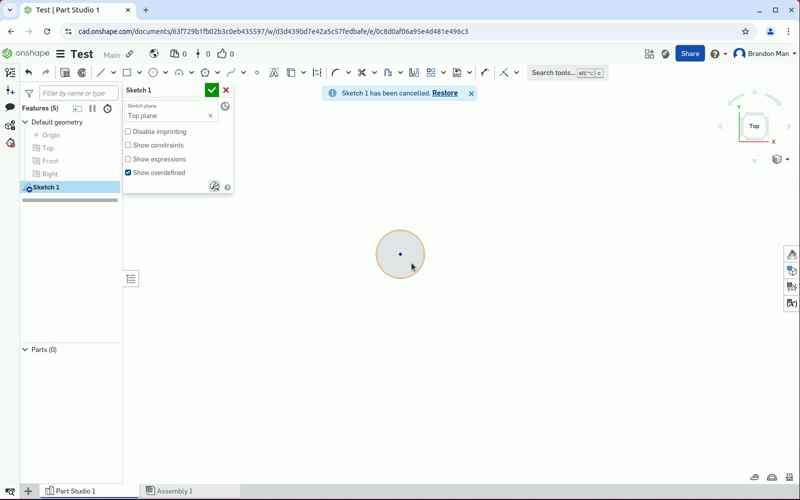
scroll(6)
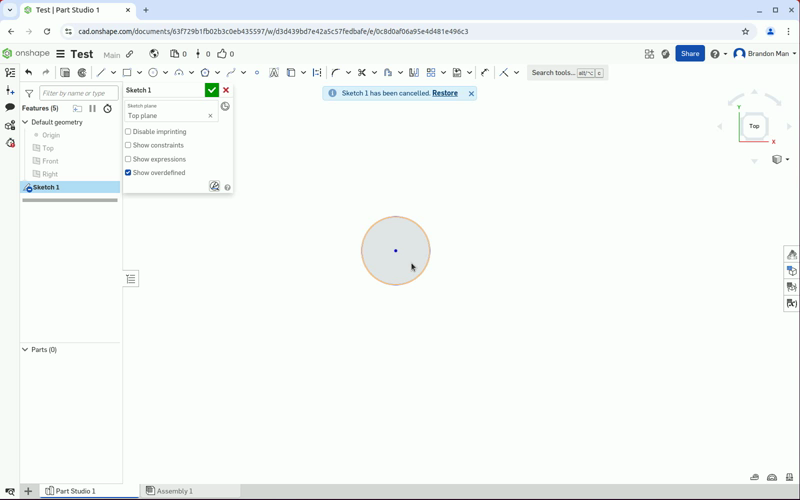
scroll(6)
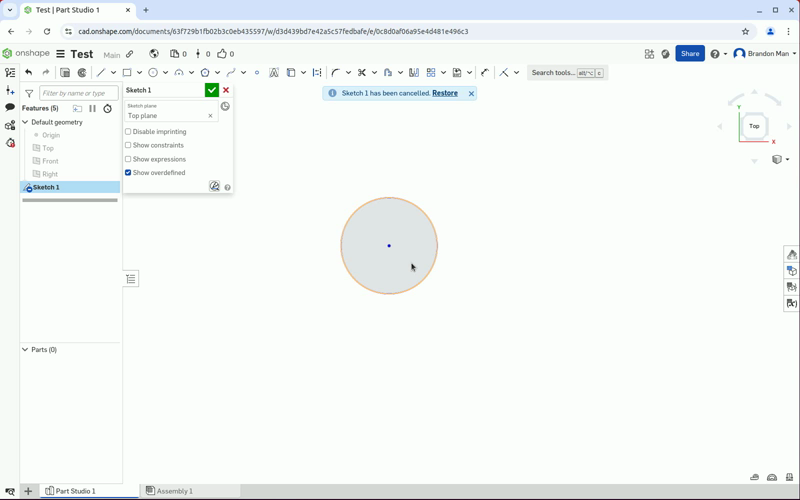
scroll(6)
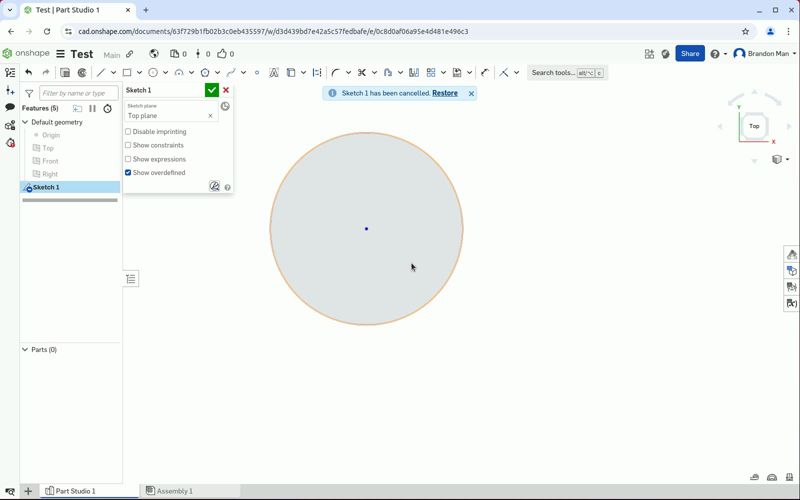
click(411, 262)
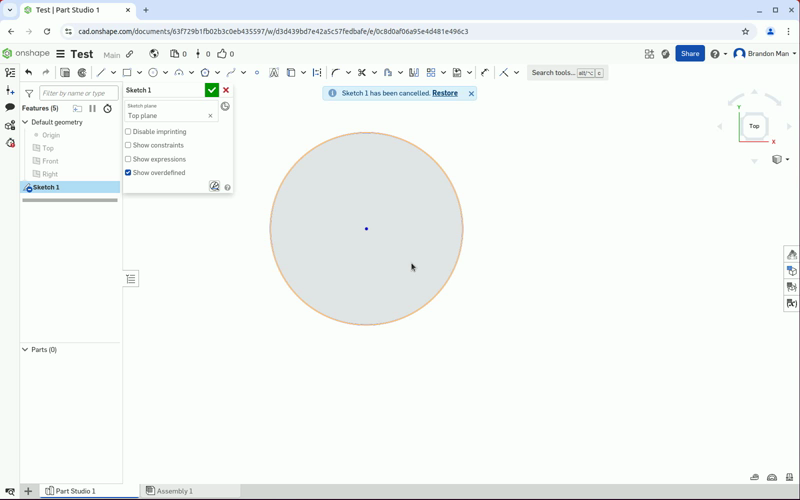
scroll(-6)
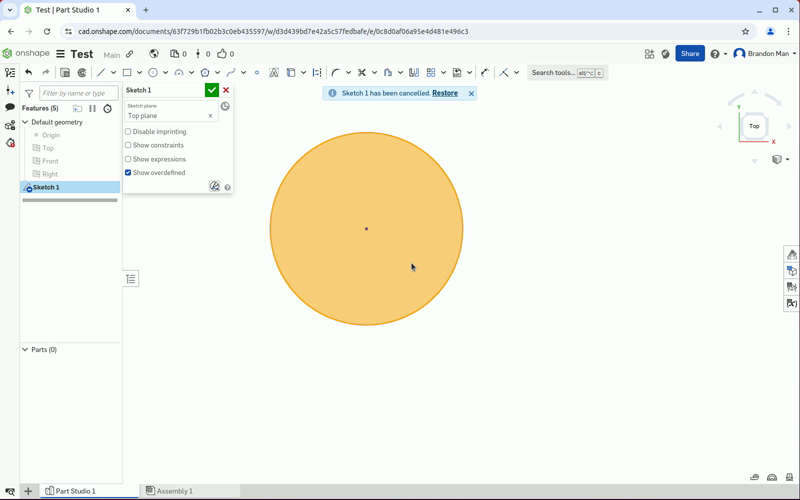
scroll(-6)
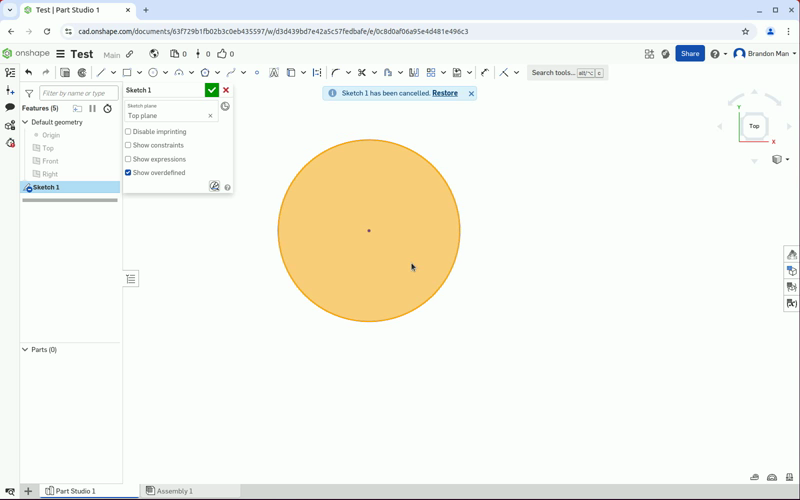
scroll(-6)
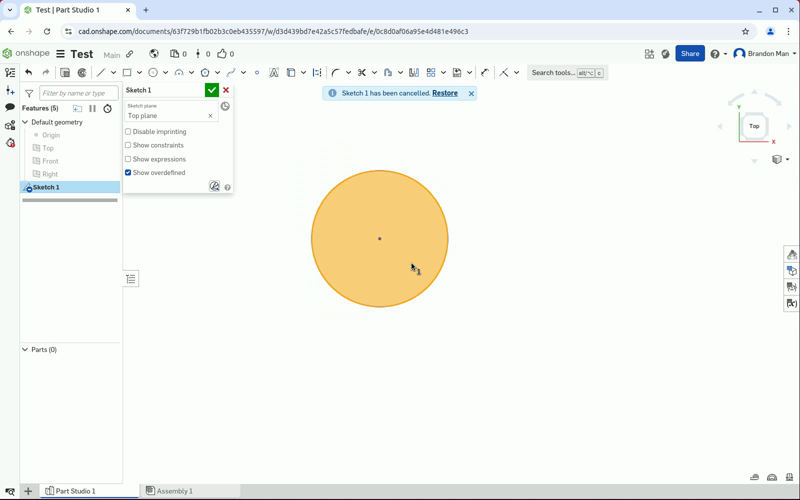
scroll(-6)
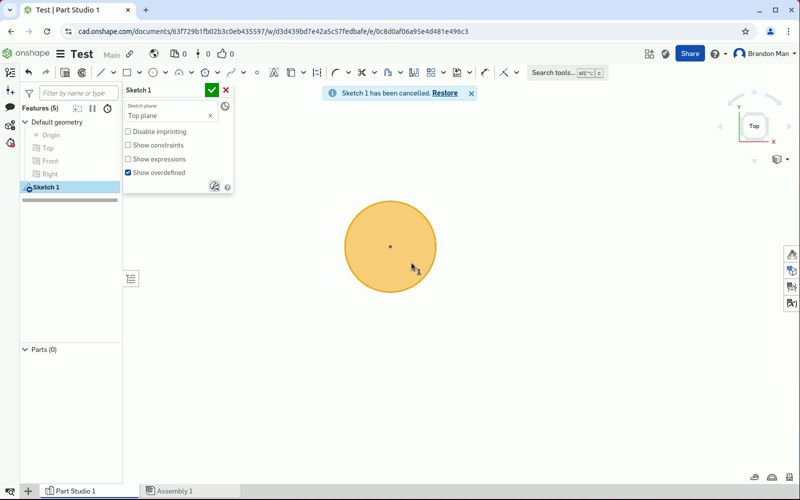
scroll(-6)
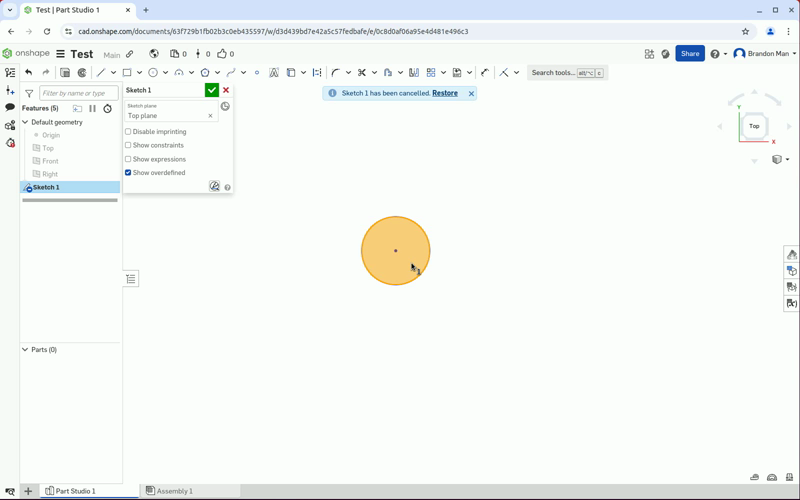
scroll(-6)
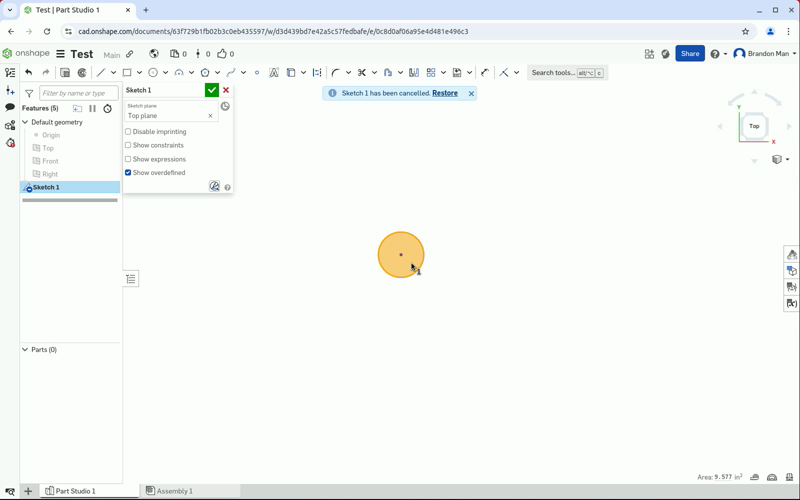
scroll(-6)
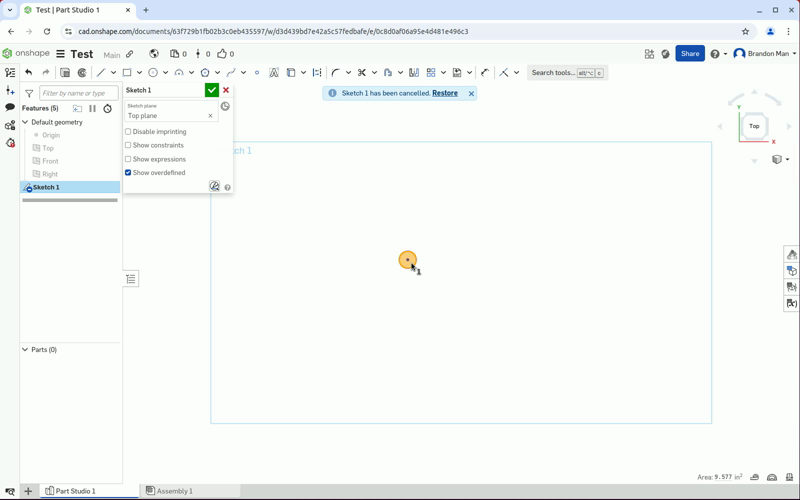
mouse_move(73, 352)
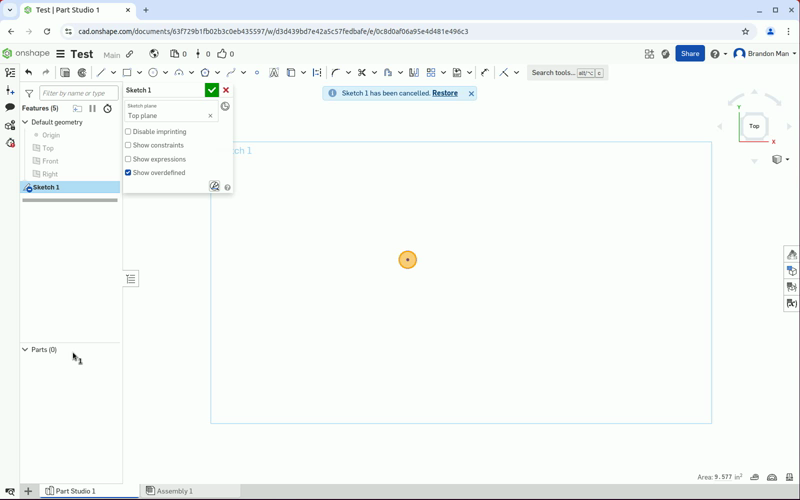
key(shift+y)
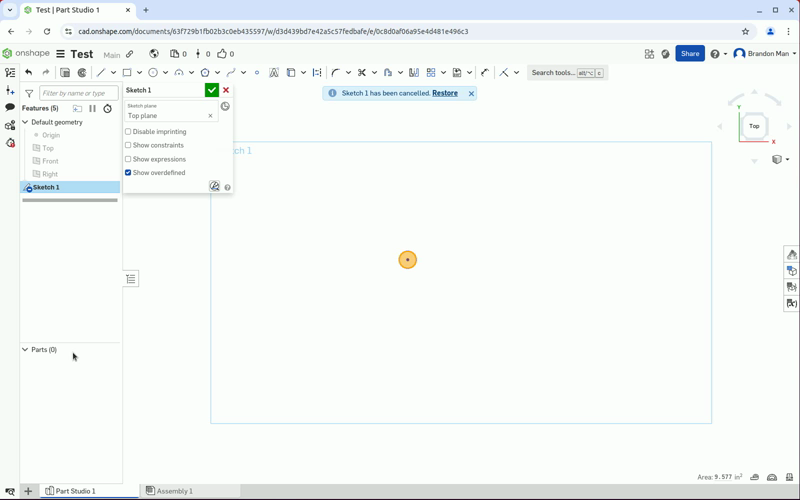
key(shift+e)
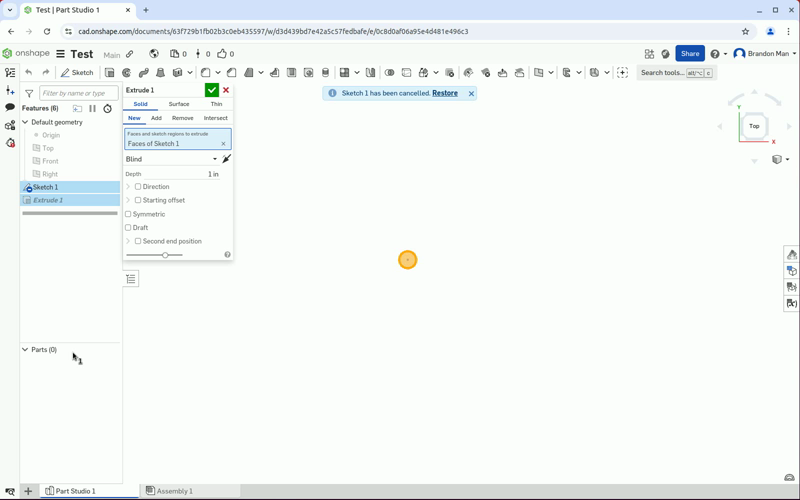
mouse_move(143, 106)
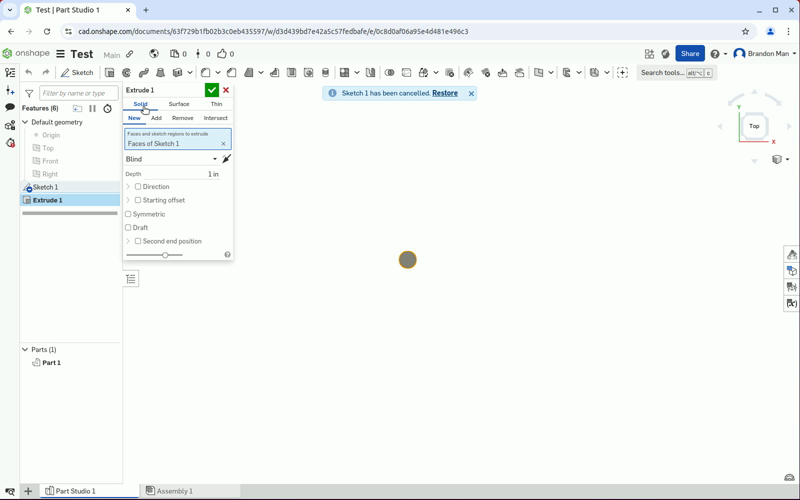
click(143, 106)
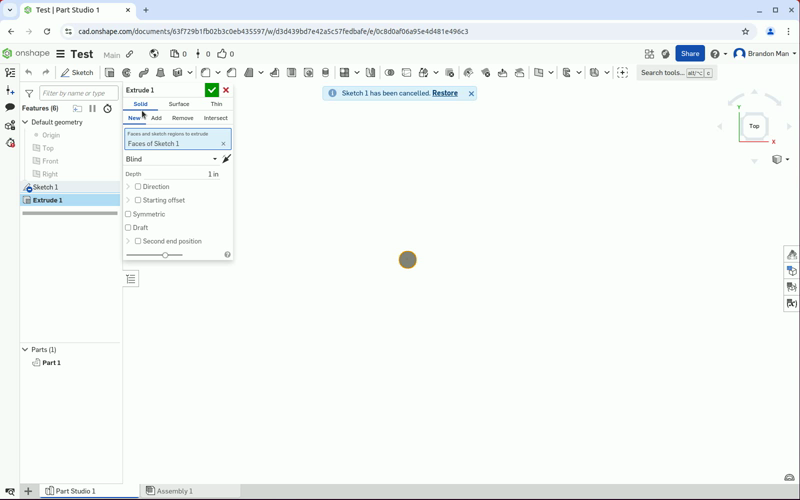
mouse_move(137, 120)
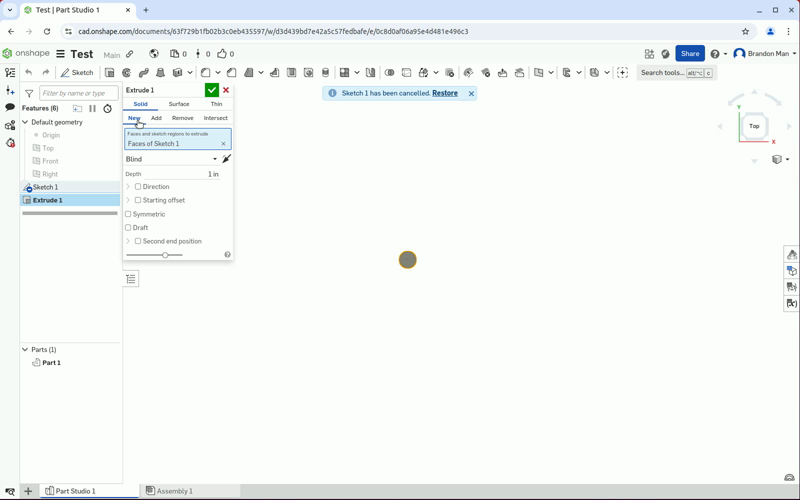
click(137, 120)
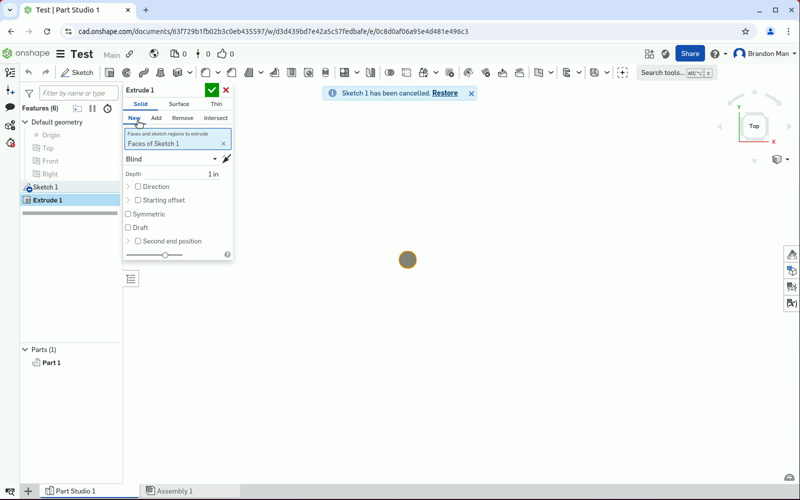
key(tab, 4)
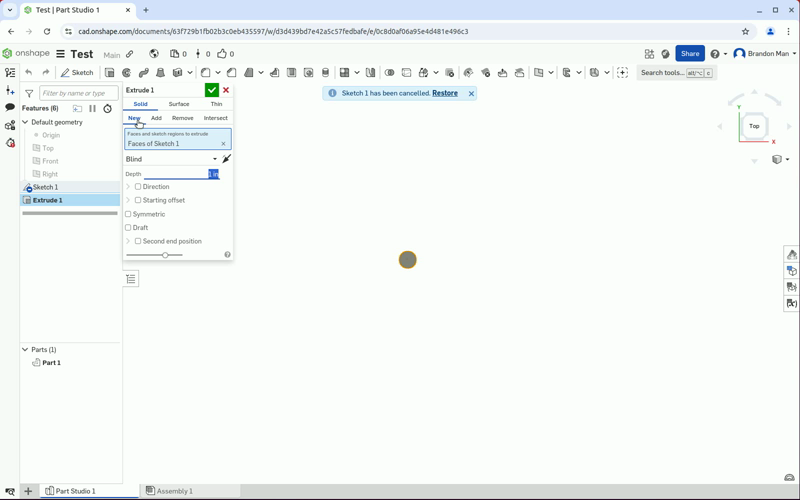
text(9.388)
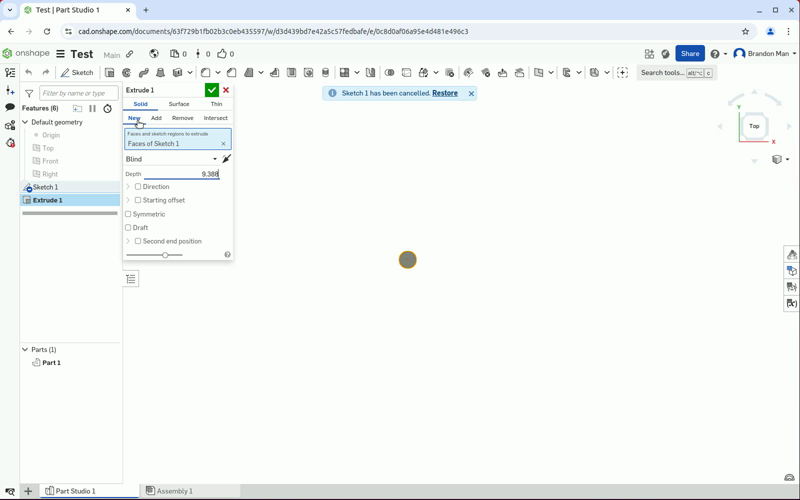
key(enter)
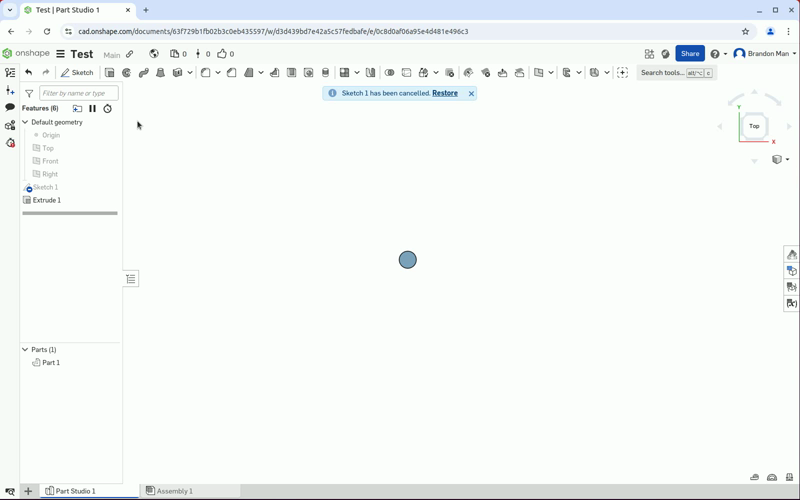
key(shift+h)
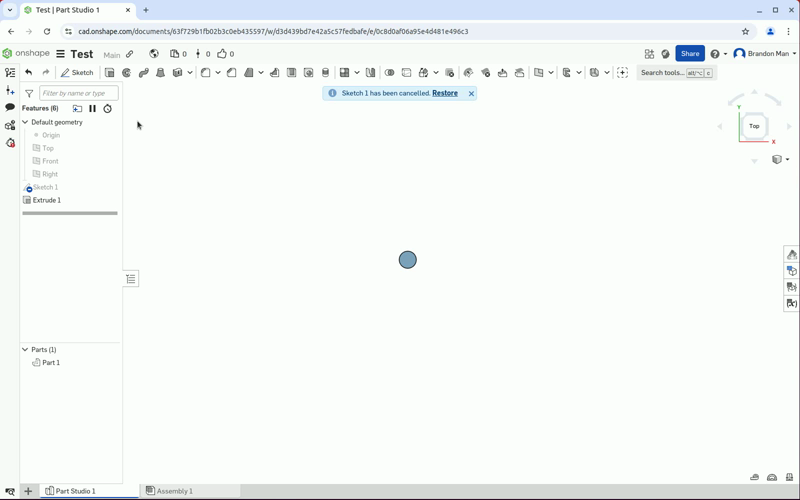
key(shift+h)
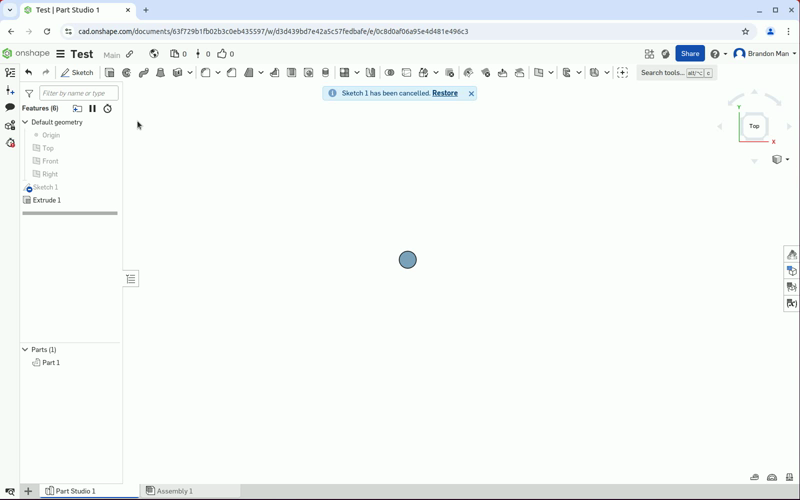
mouse_move(73, 189)
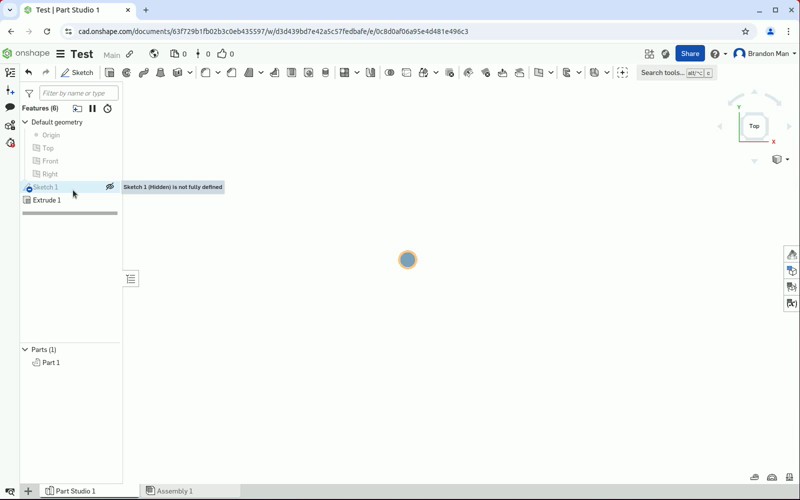
click(73, 189)
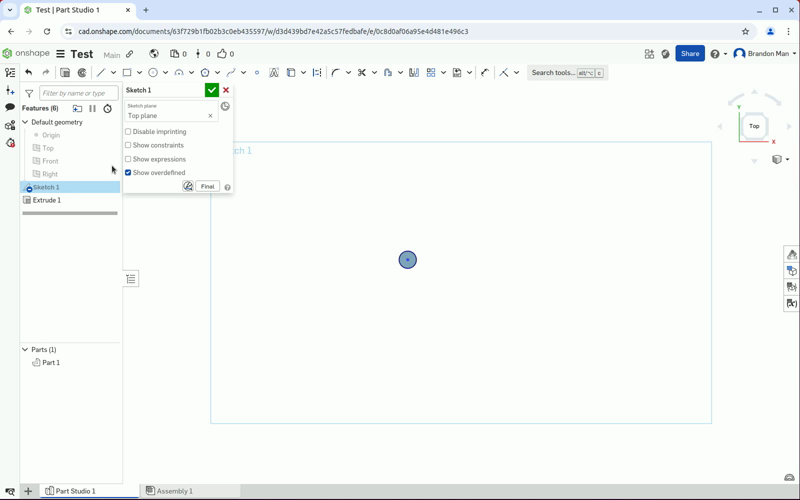
mouse_move(229, 92)
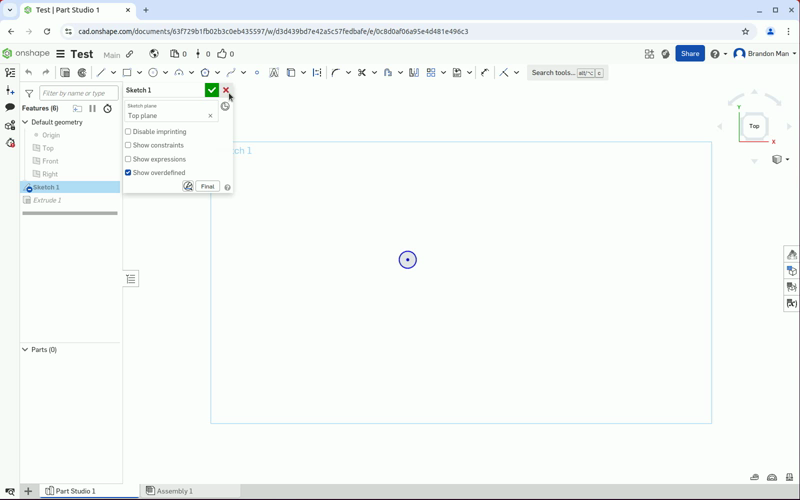
click(229, 92)
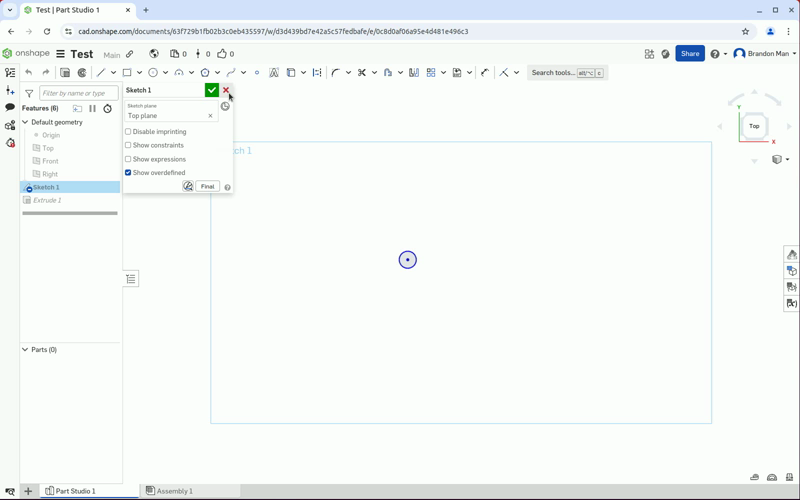
key(shift+s)
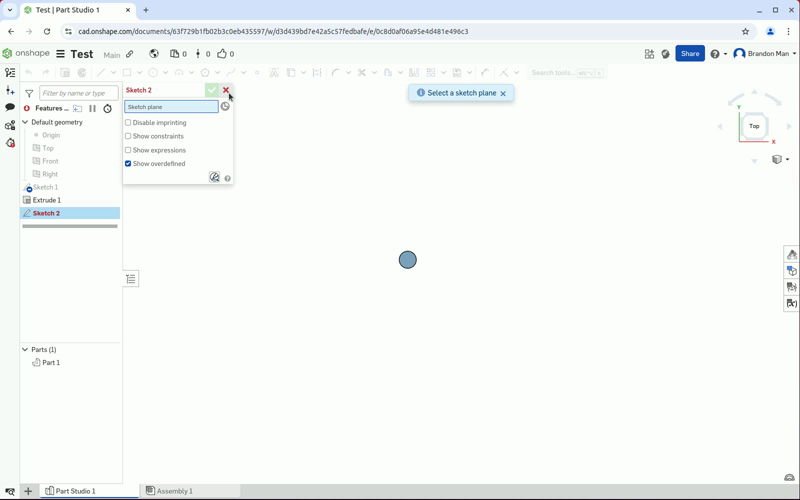
mouse_move(73, 150)
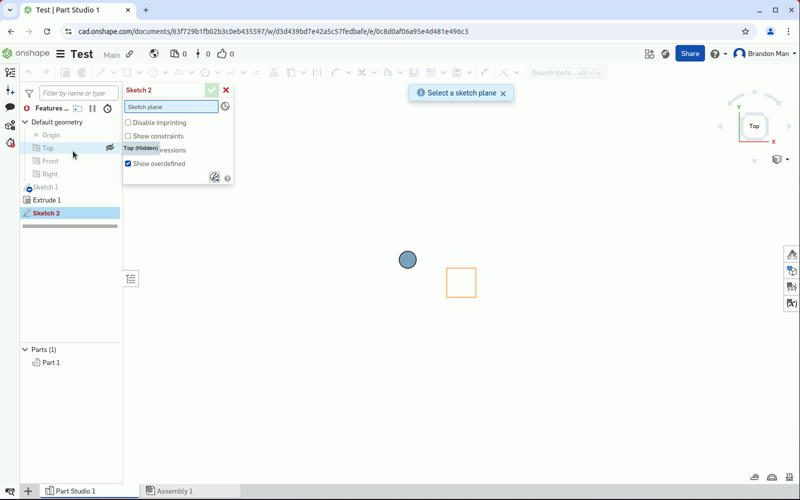
click(73, 150)
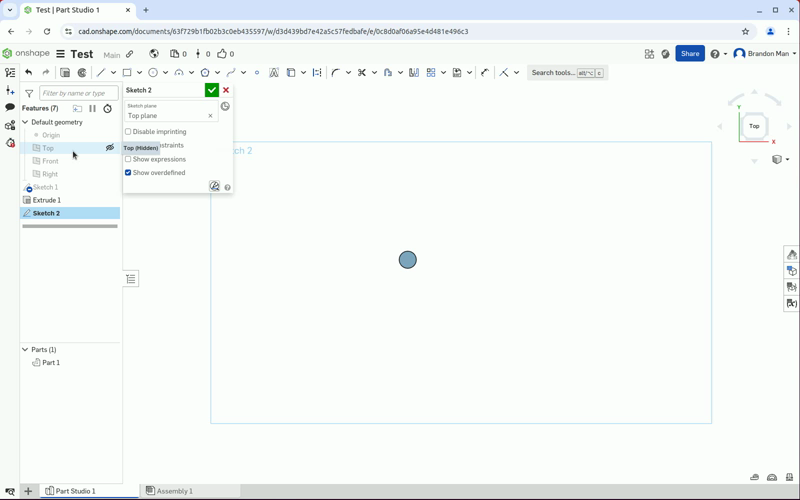
mouse_move(73, 352)
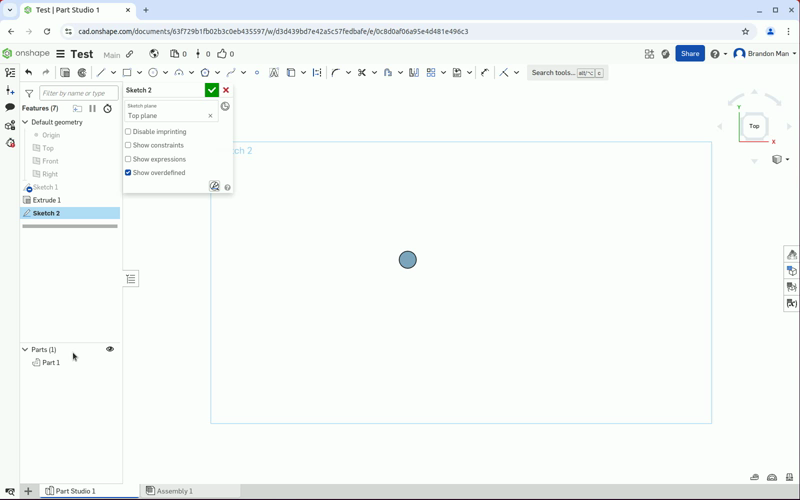
key(y)
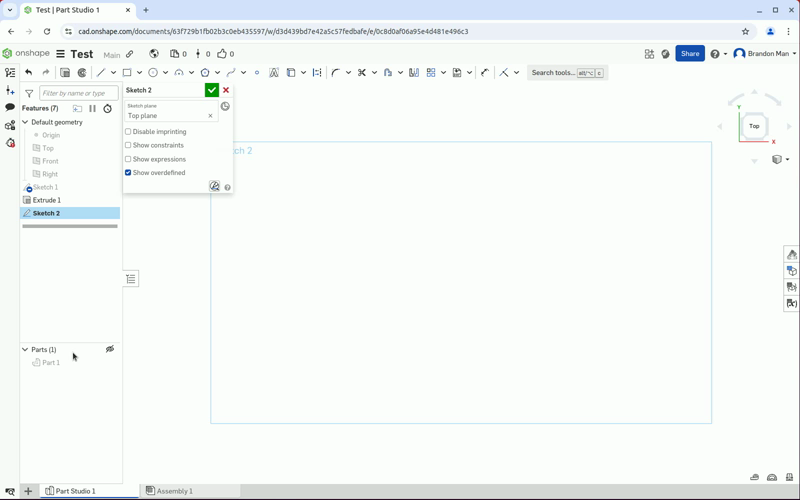
key(c)
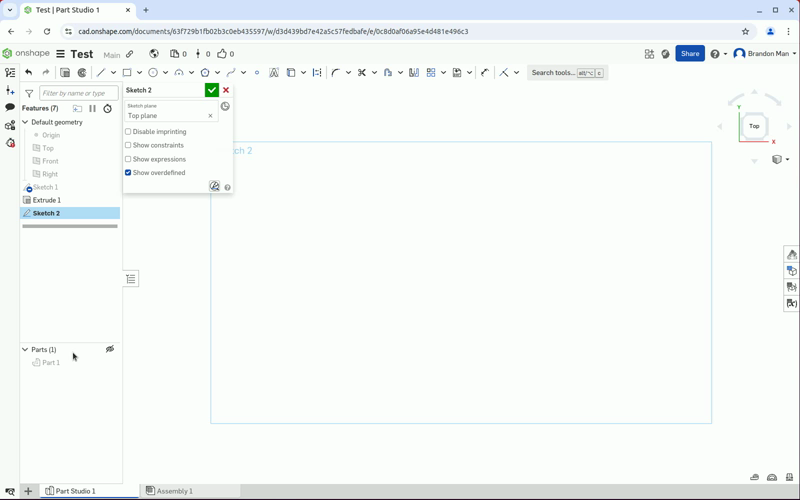
key_down(shift)
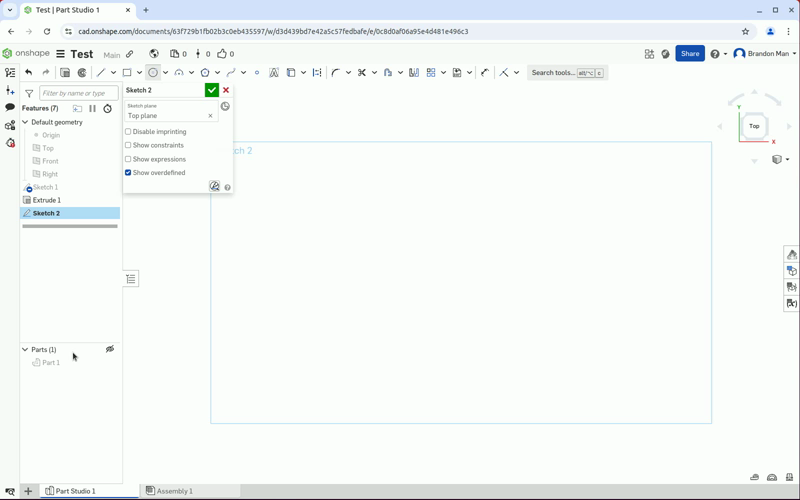
mouse_move(566, 259)
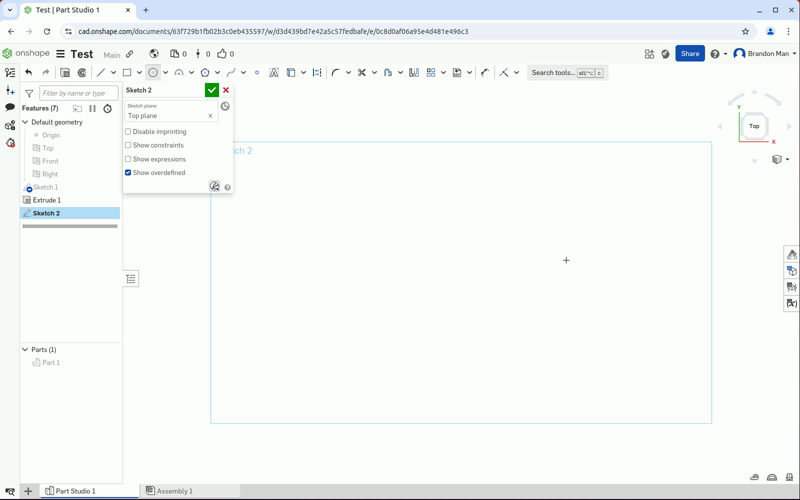
click(566, 259)
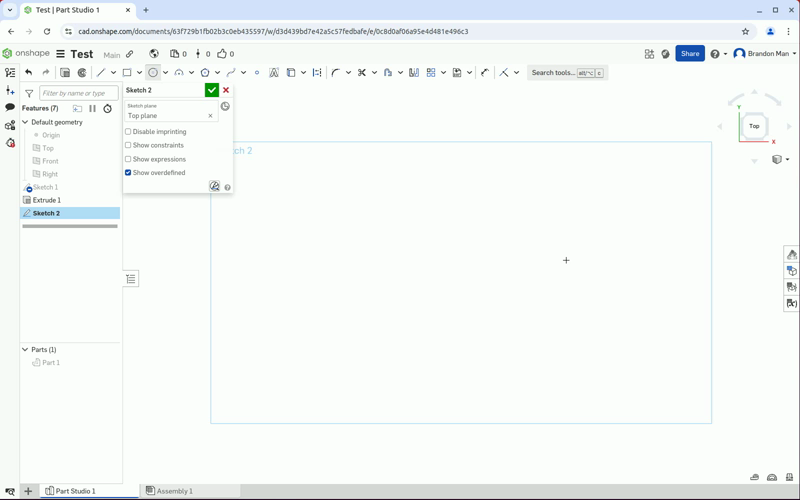
key_up(shift)
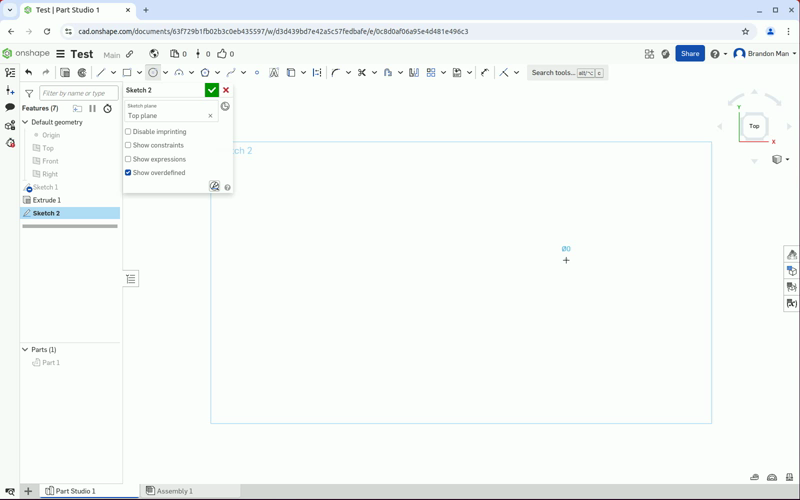
mouse_move(574, 259)
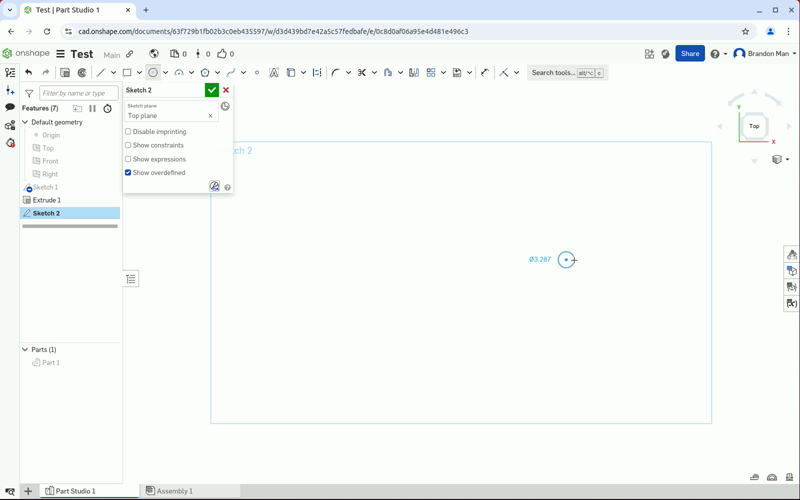
click(574, 259)
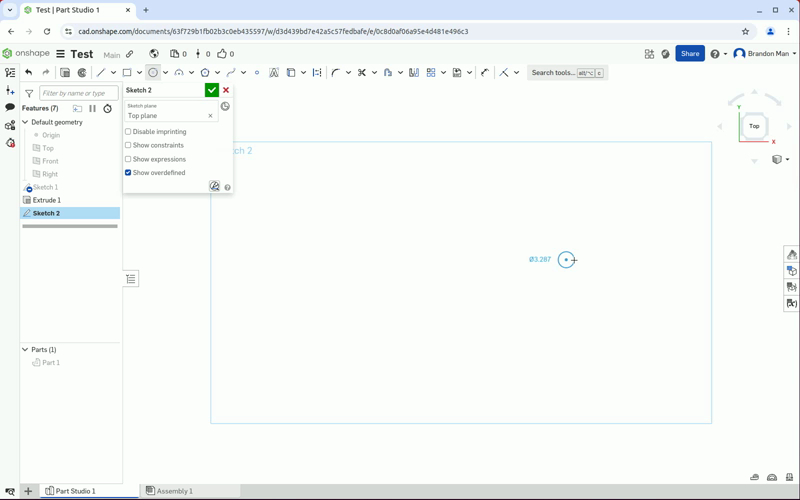
key(esc)
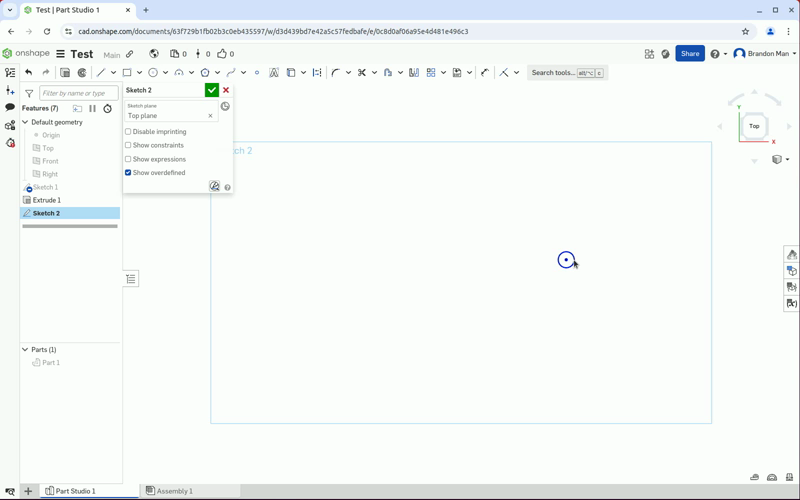
mouse_move(561, 257)
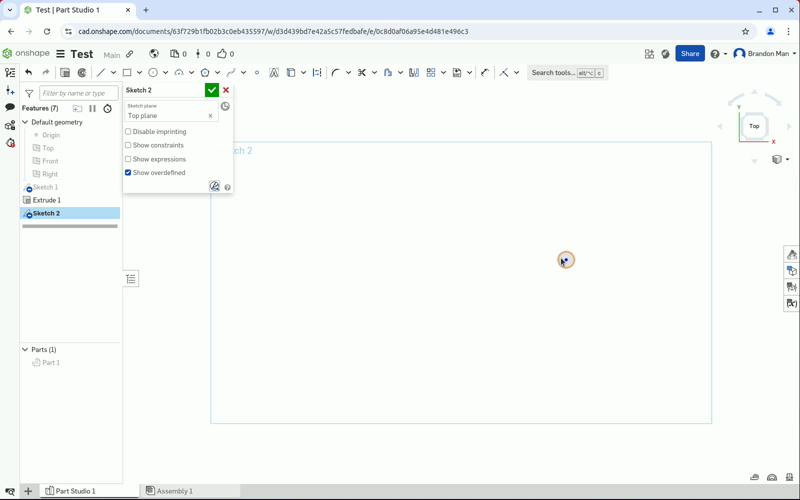
scroll(6)
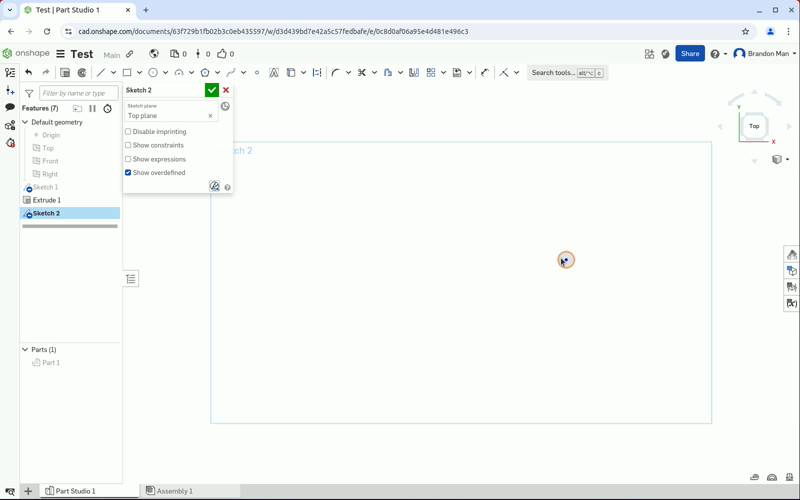
scroll(6)
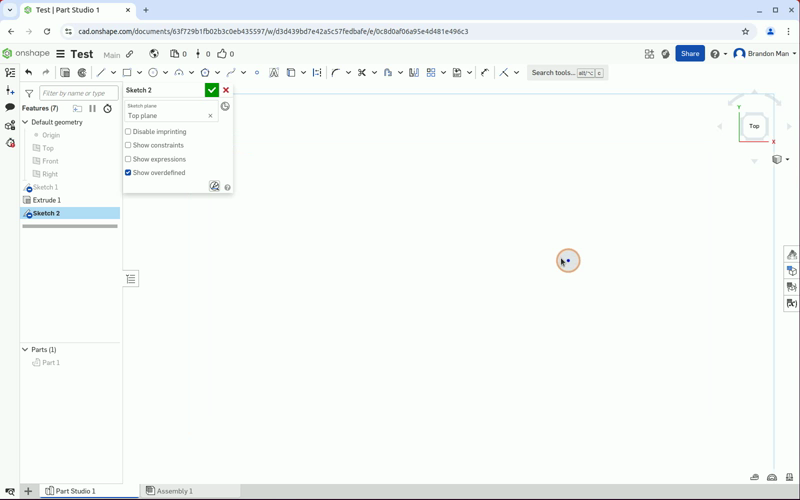
scroll(6)
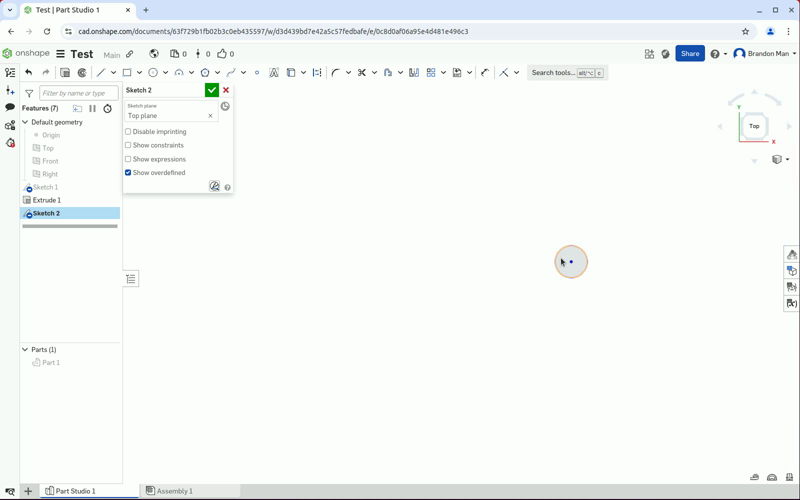
scroll(6)
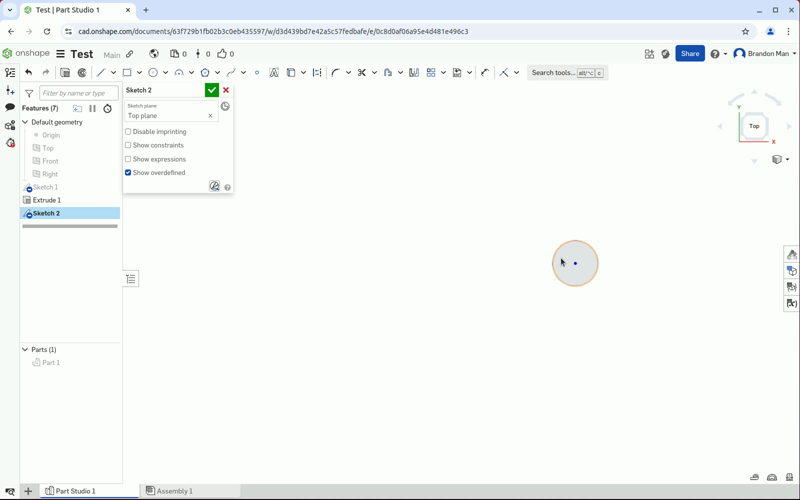
scroll(6)
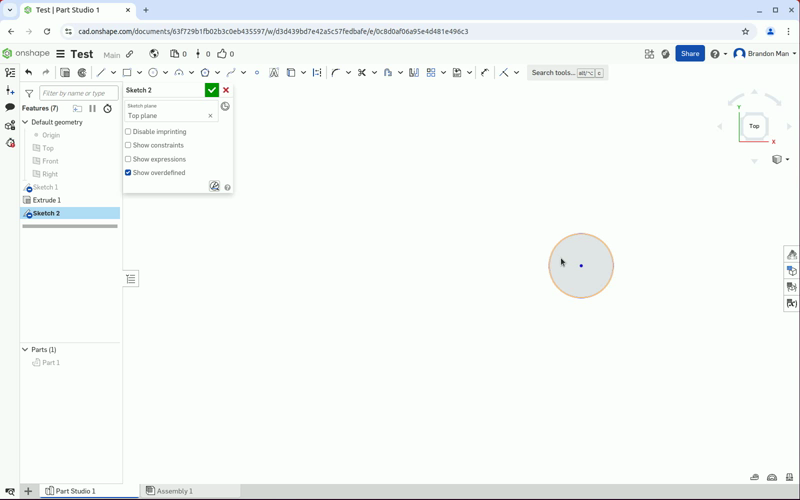
scroll(6)
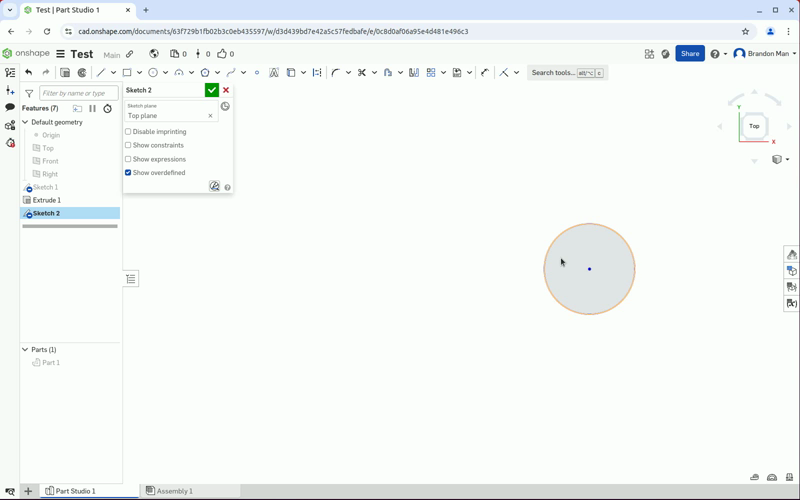
scroll(6)
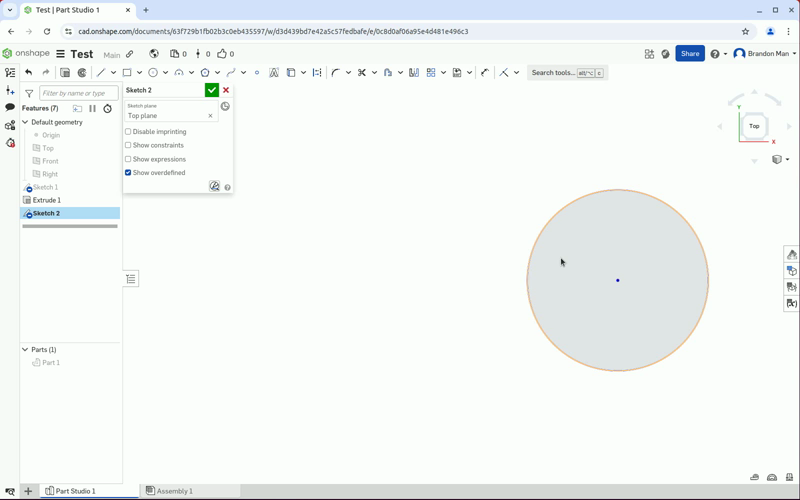
click(561, 257)
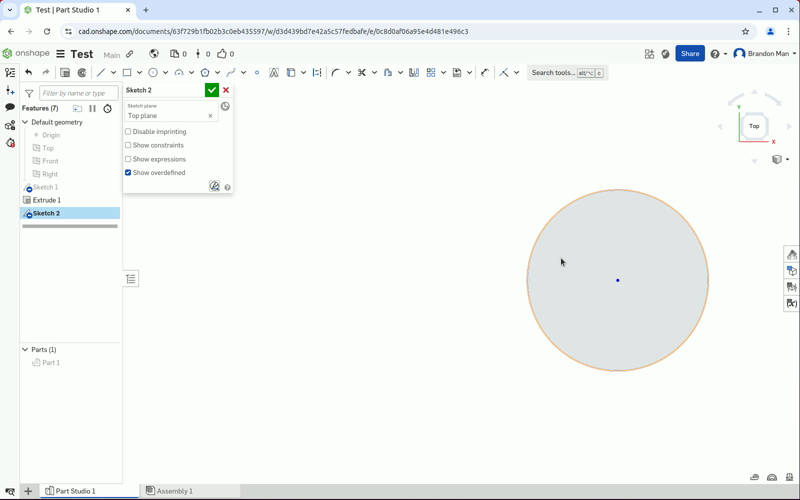
scroll(-6)
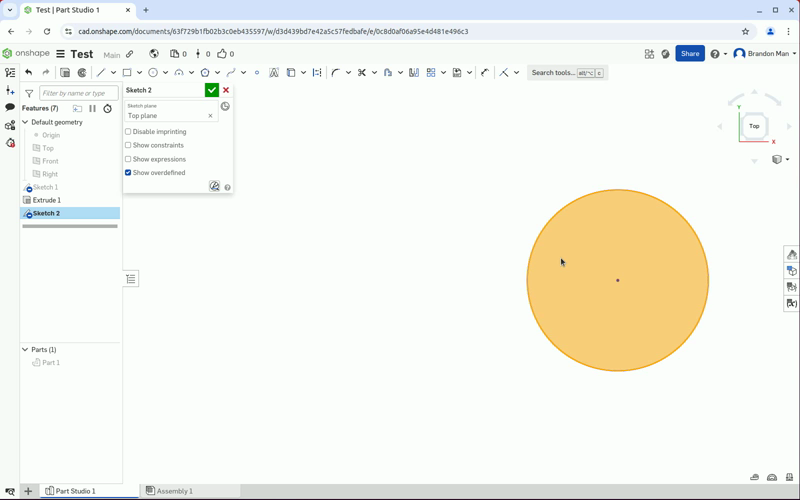
scroll(-6)
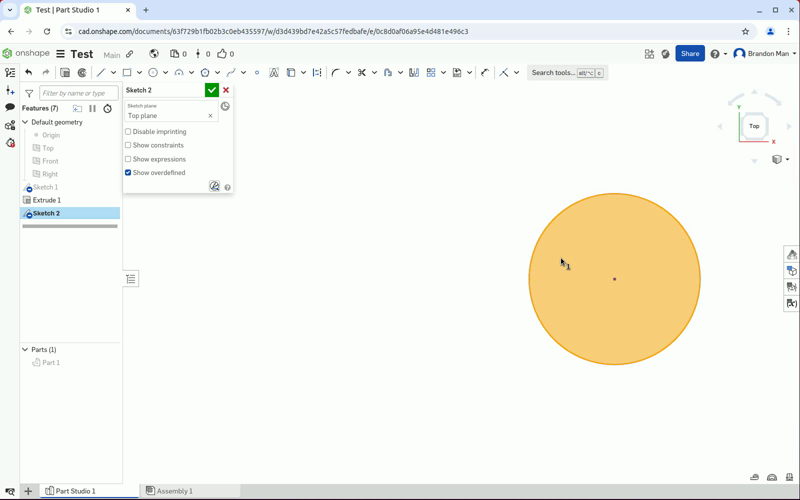
scroll(-6)
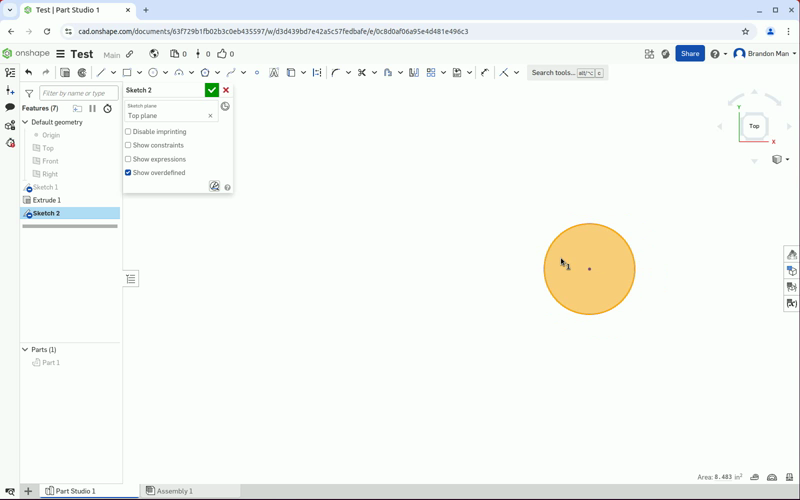
scroll(-6)
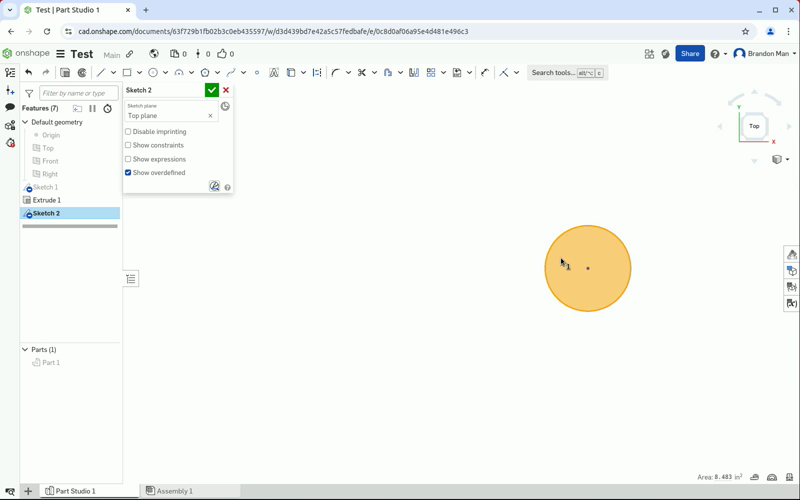
scroll(-6)
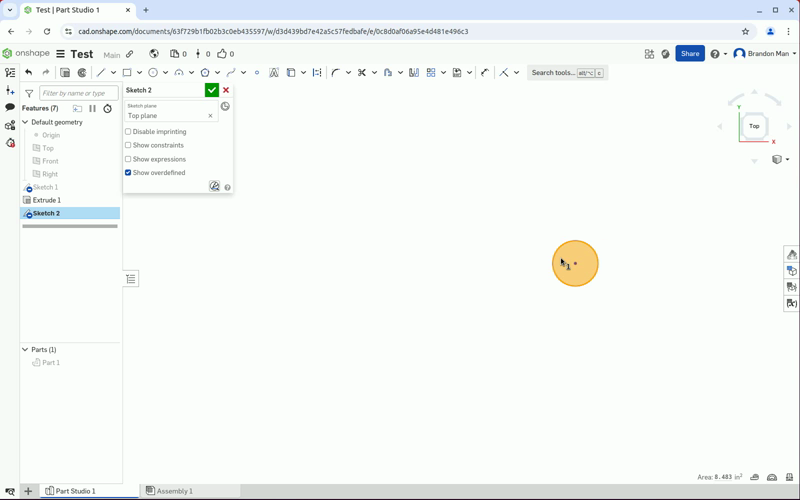
scroll(-6)
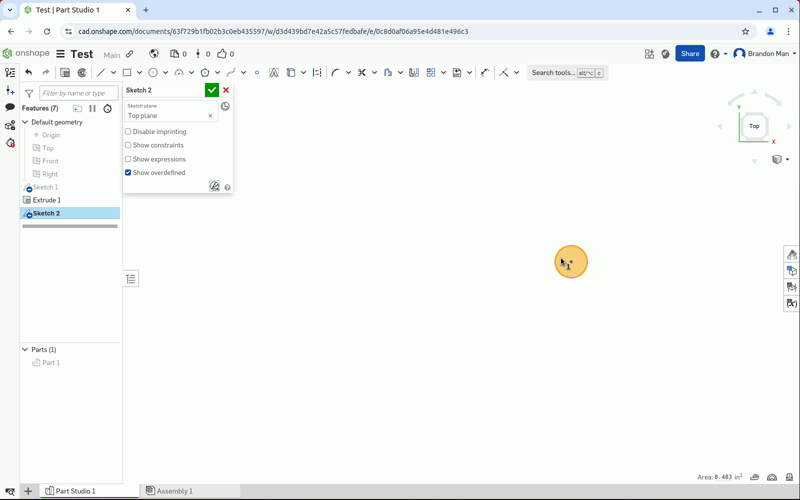
scroll(-6)
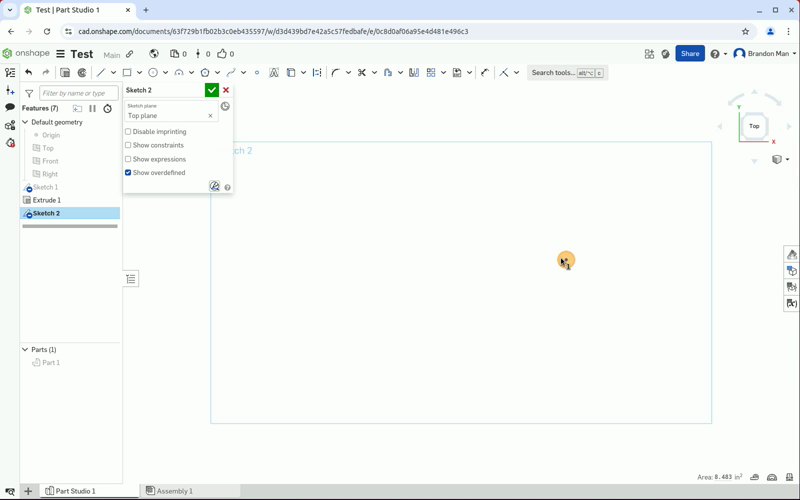
mouse_move(73, 352)
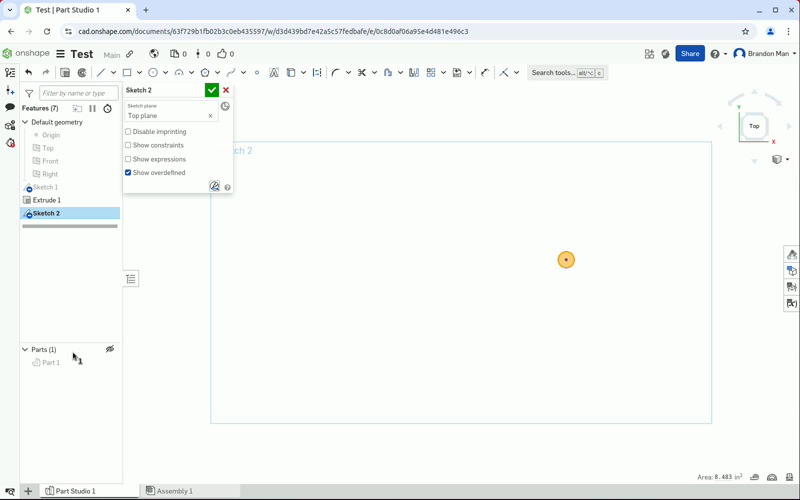
key(shift+y)
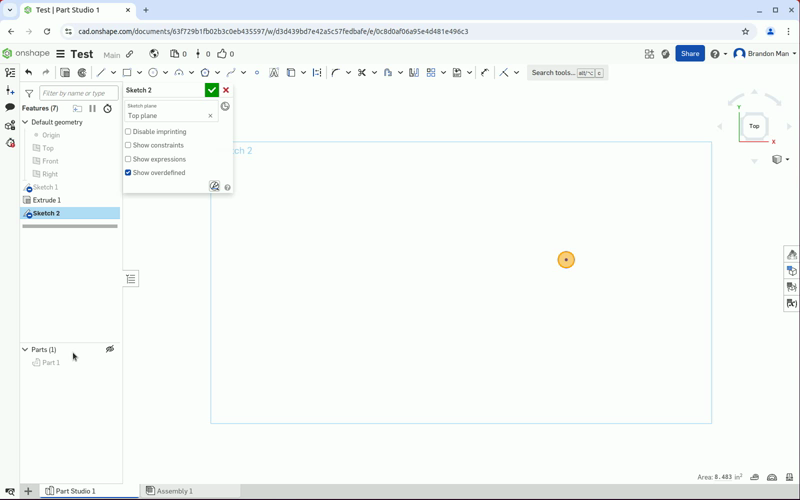
key(shift+e)
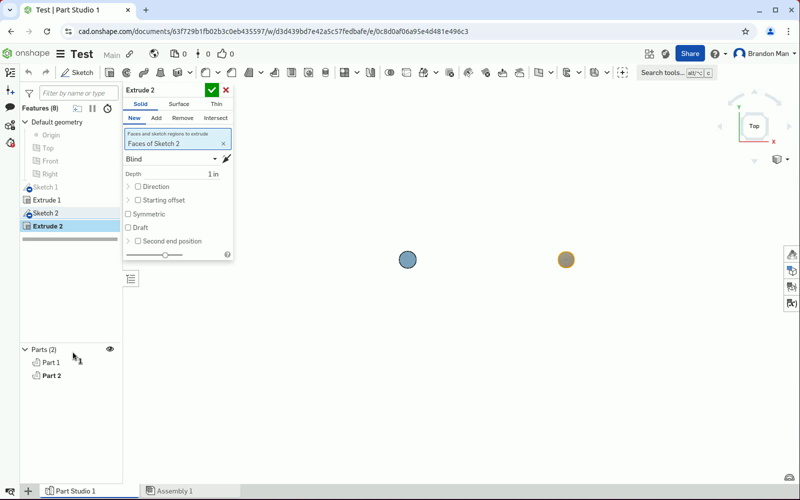
mouse_move(143, 106)
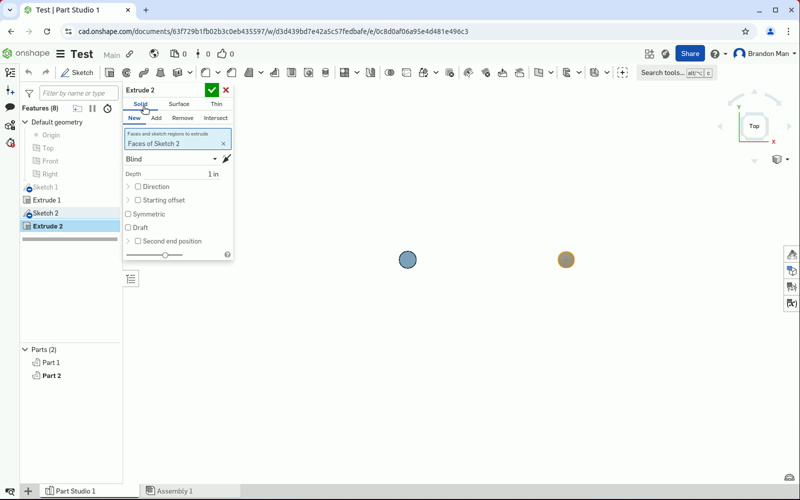
click(143, 106)
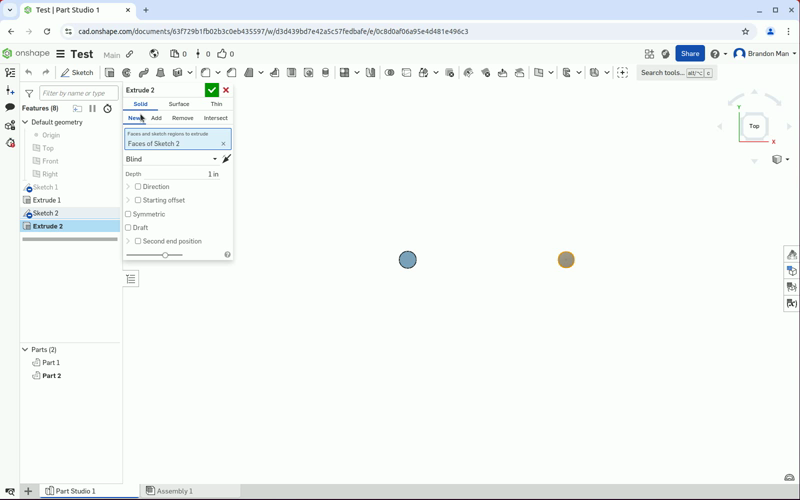
mouse_move(137, 120)
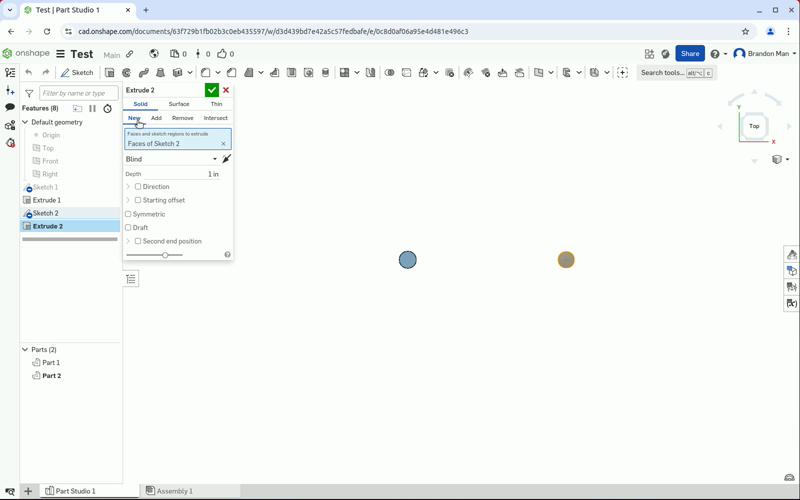
click(137, 120)
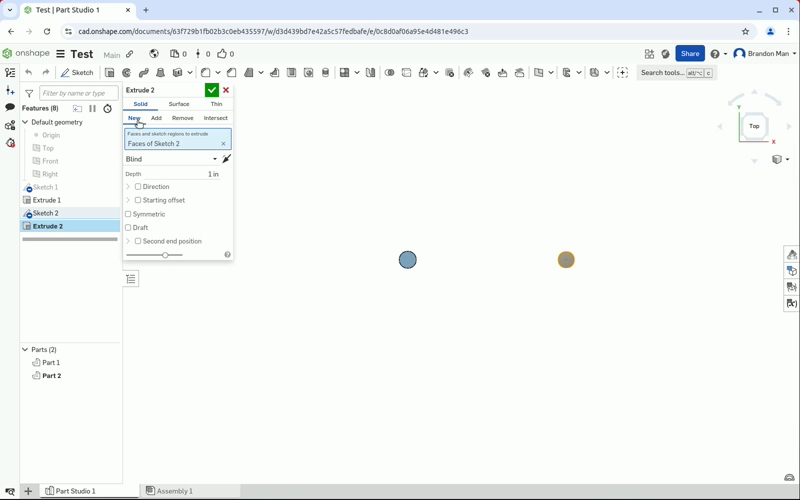
key(tab, 4)
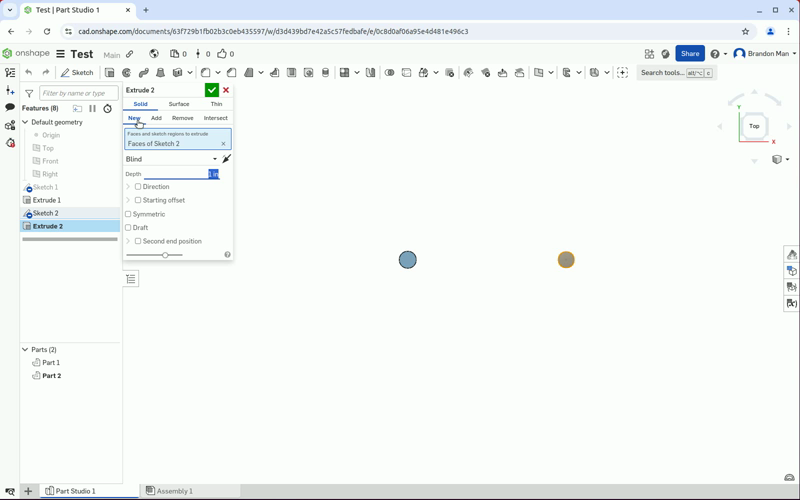
text(9.388)
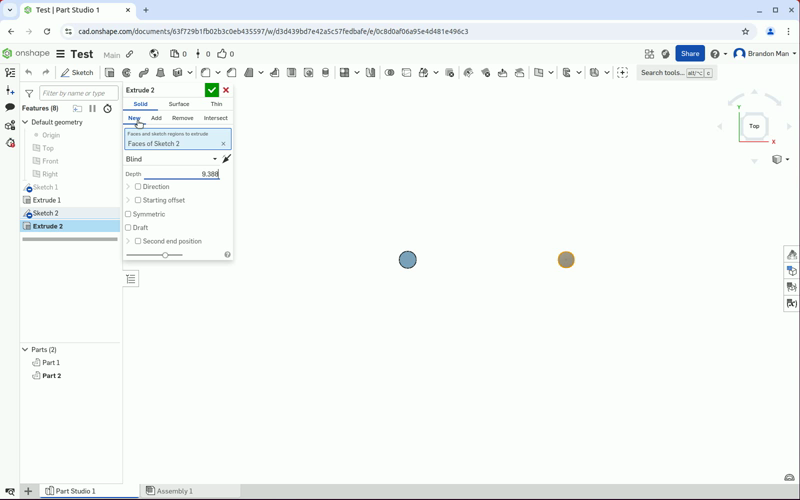
key(enter)
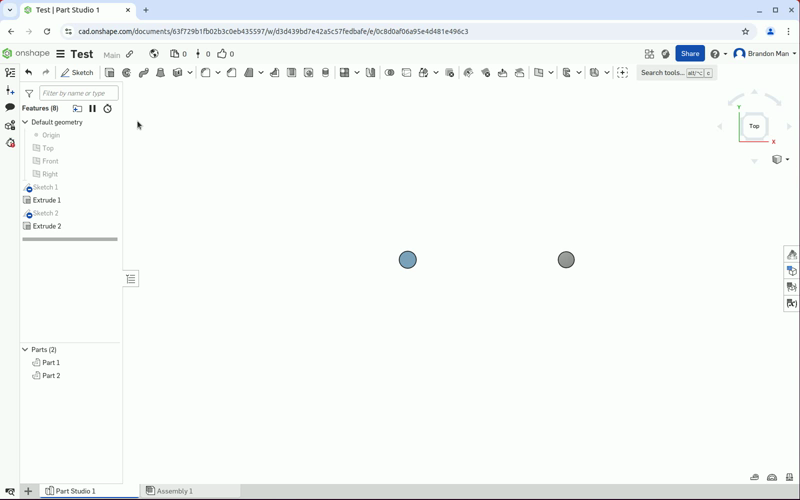
key(shift+h)
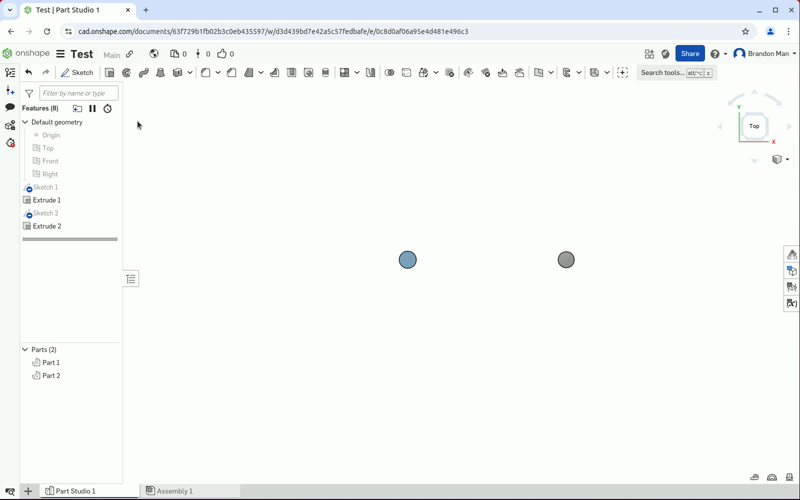
key(shift+h)
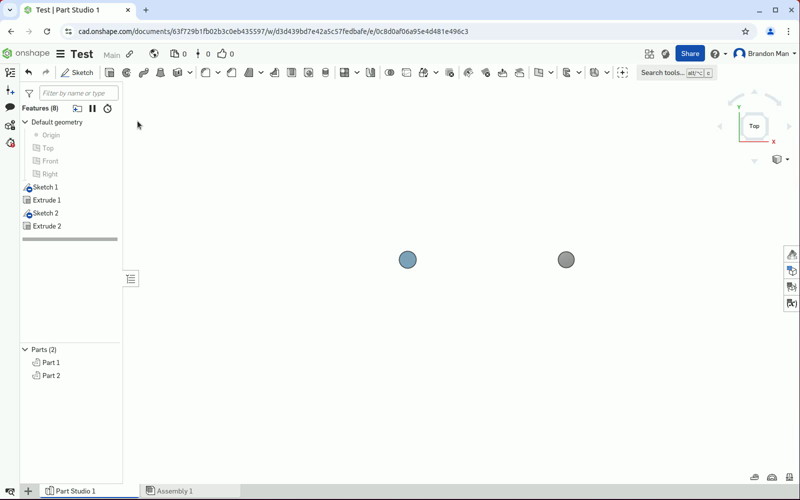
key(shift+7)
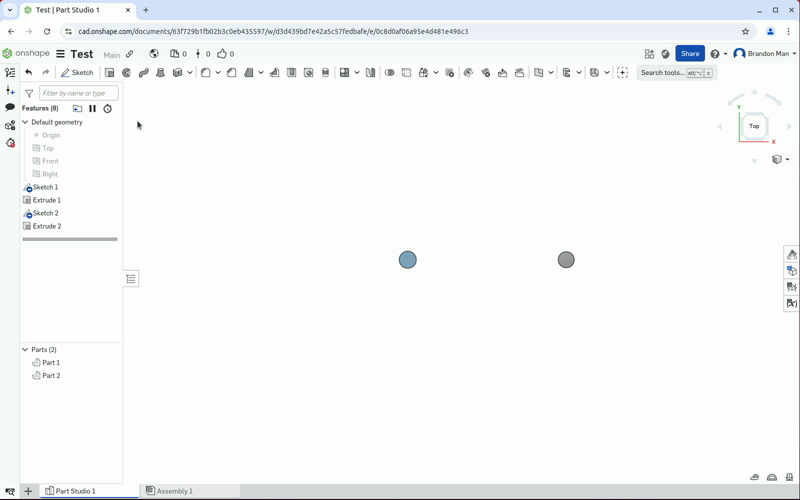
key(up, 3)
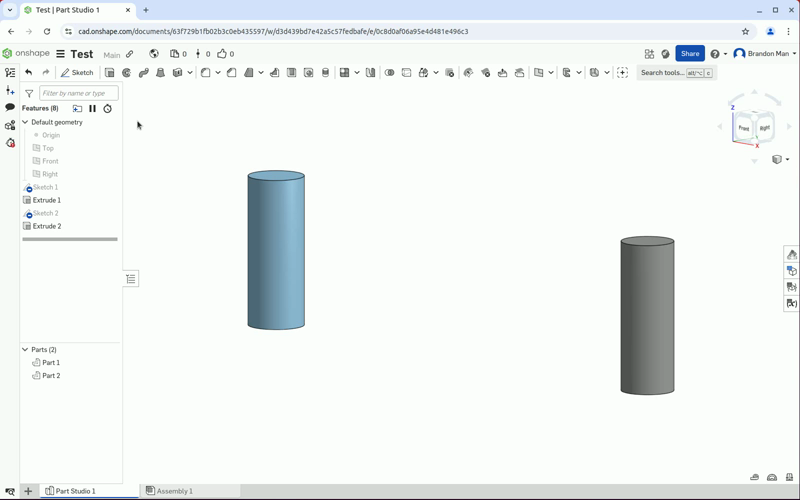
key(left, 3)
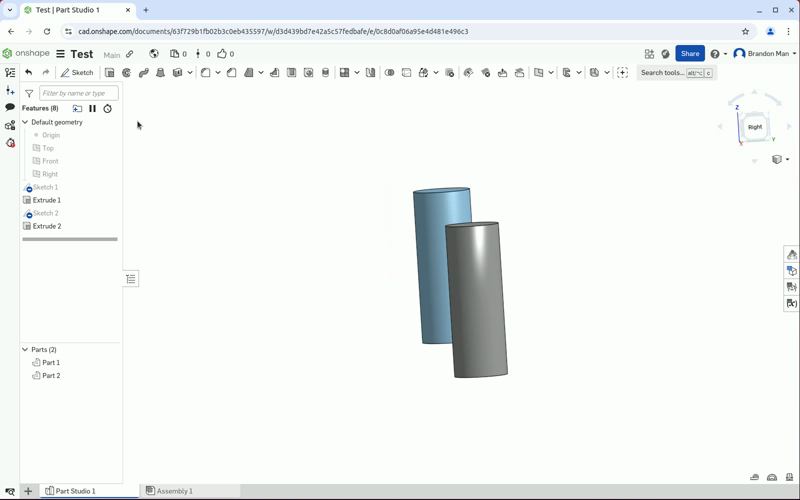
key(right, 3)
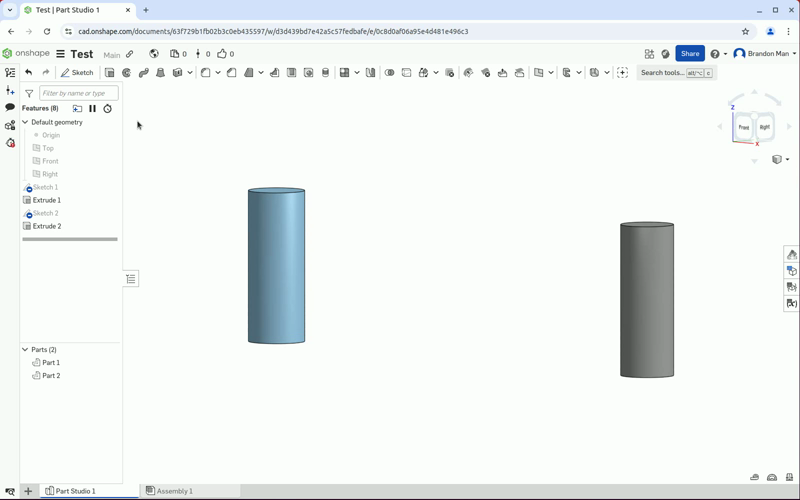
key(down, 3)
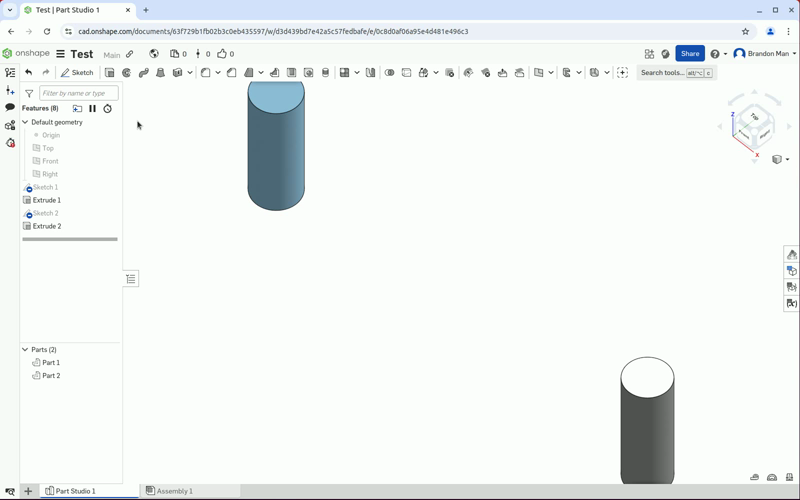
mouse_move(73, 189)
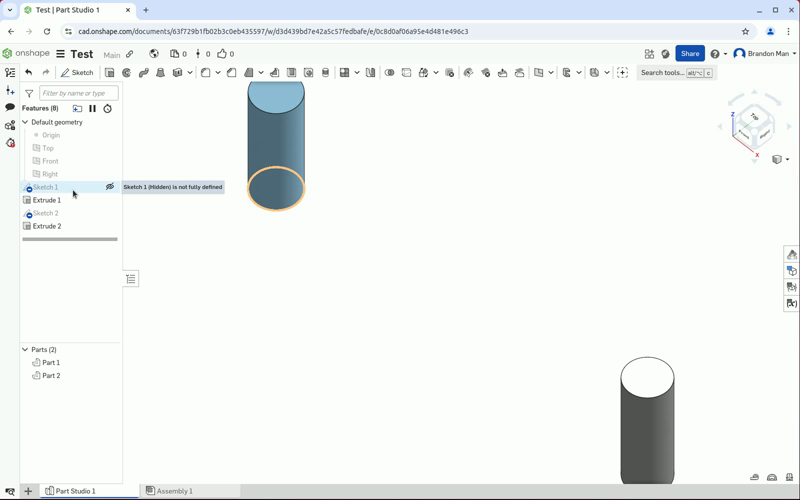
click(73, 189)